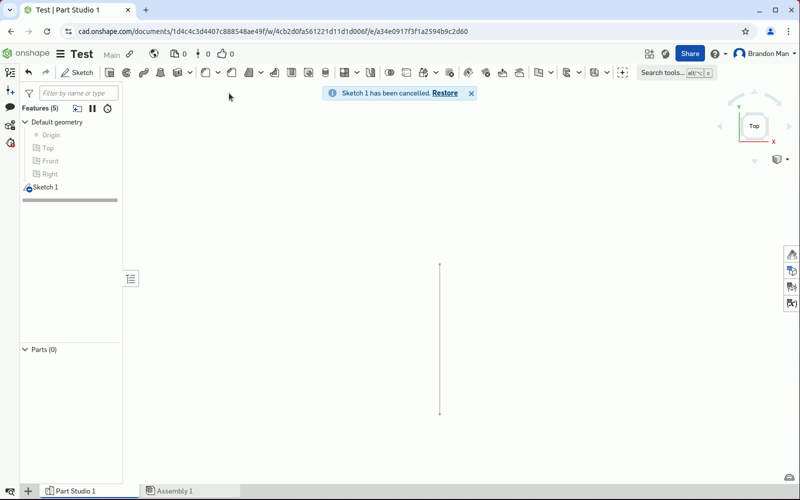
key(shift+h)
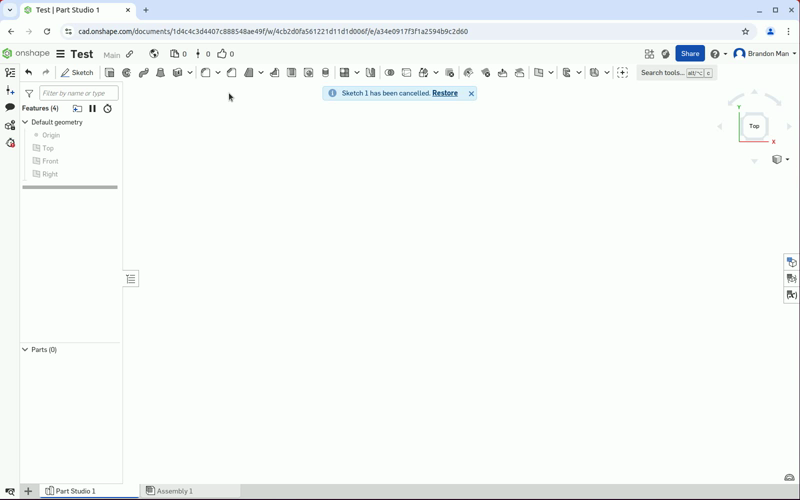
mouse_move(73, 352)
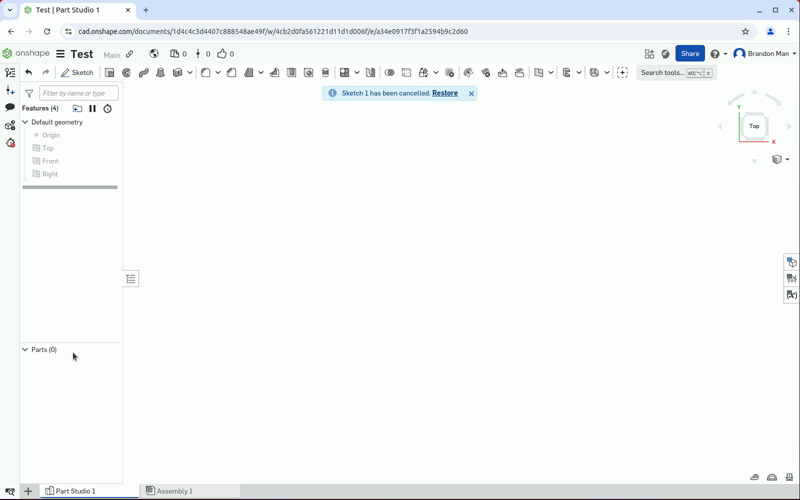
key(y)
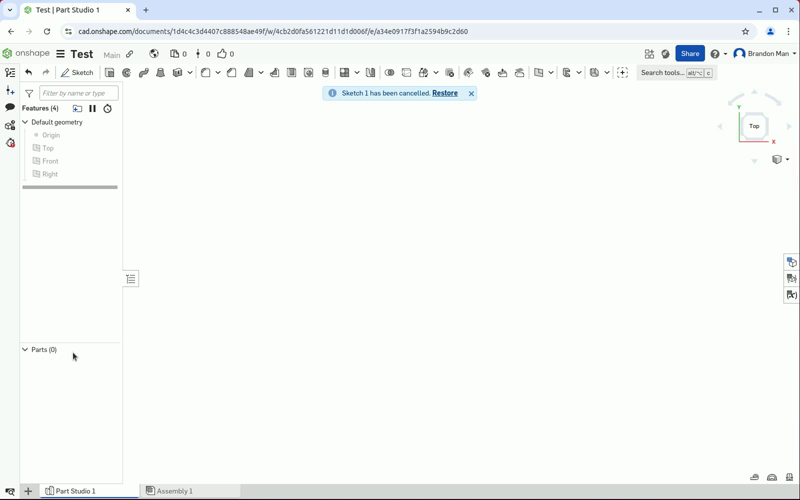
key(shift+p)
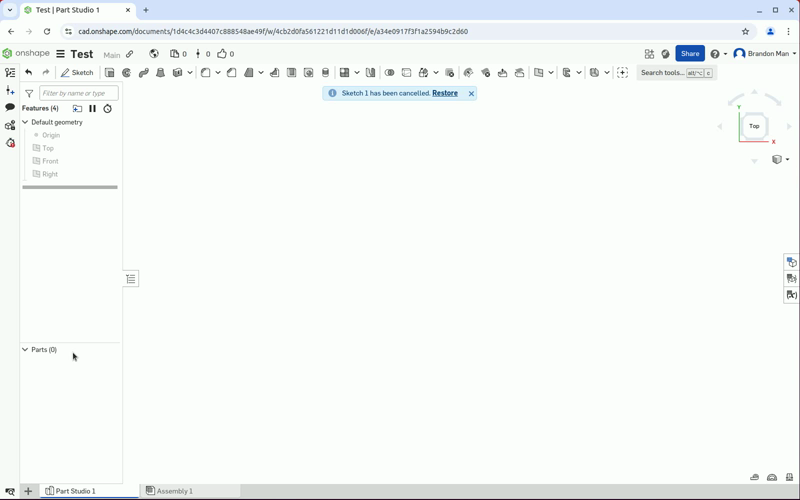
key(space)
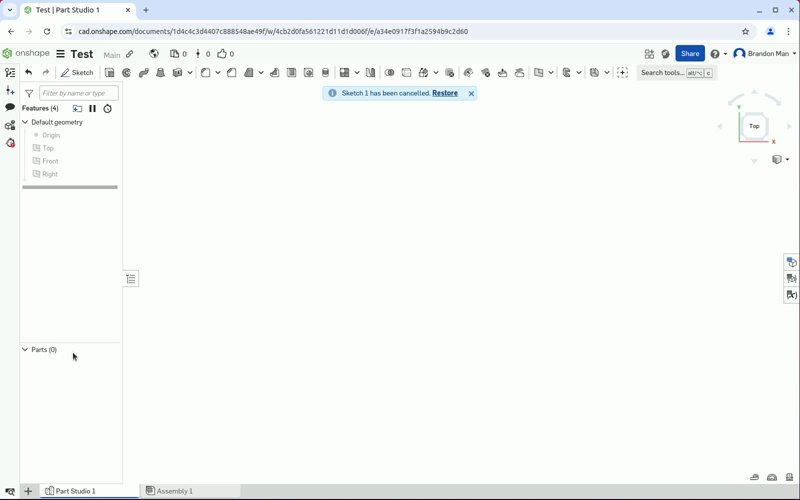
key_down(shift)
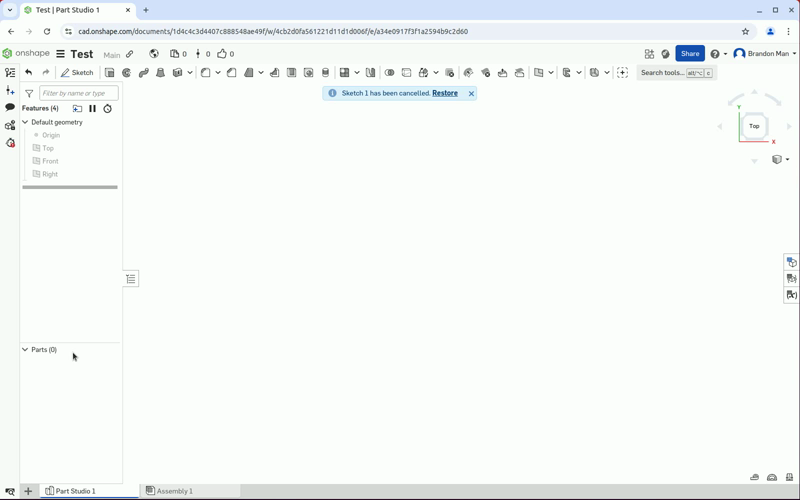
key(up)
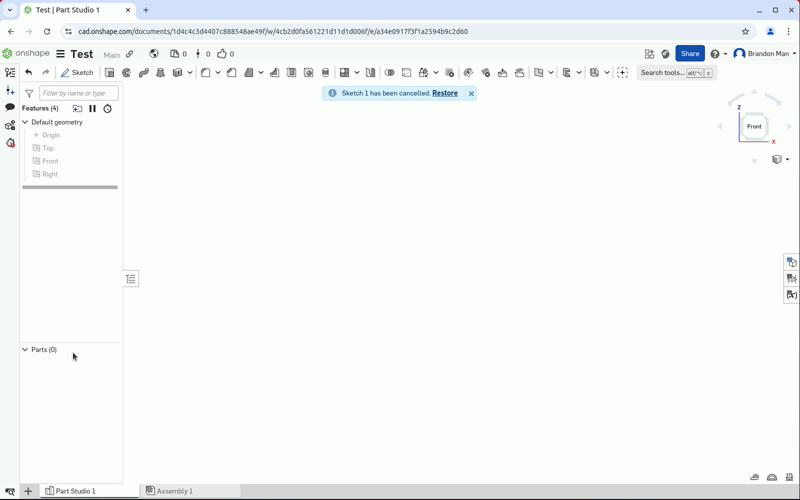
key_up(shift)
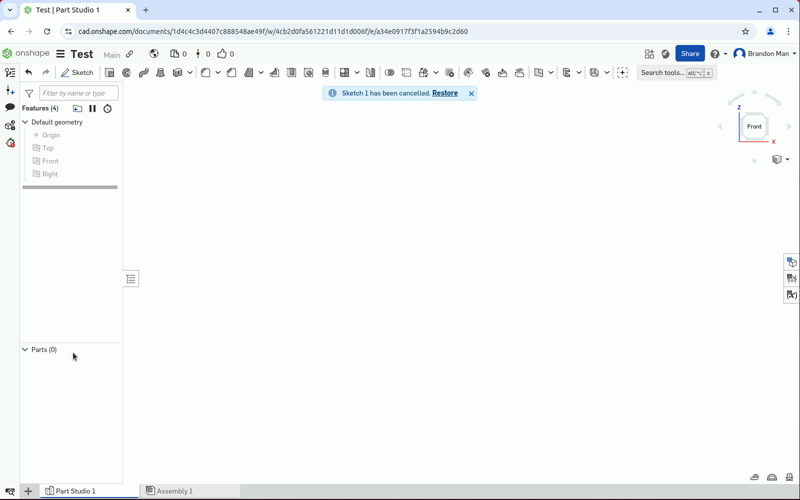
mouse_move(73, 352)
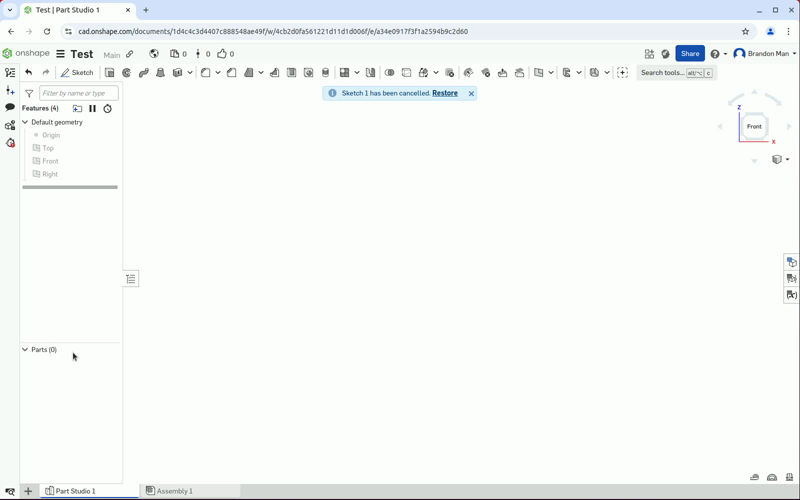
key(shift+y)
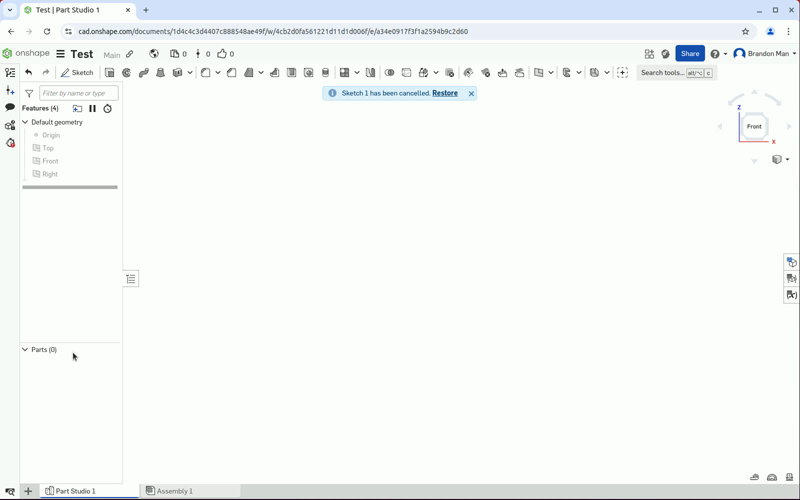
key(shift+s)
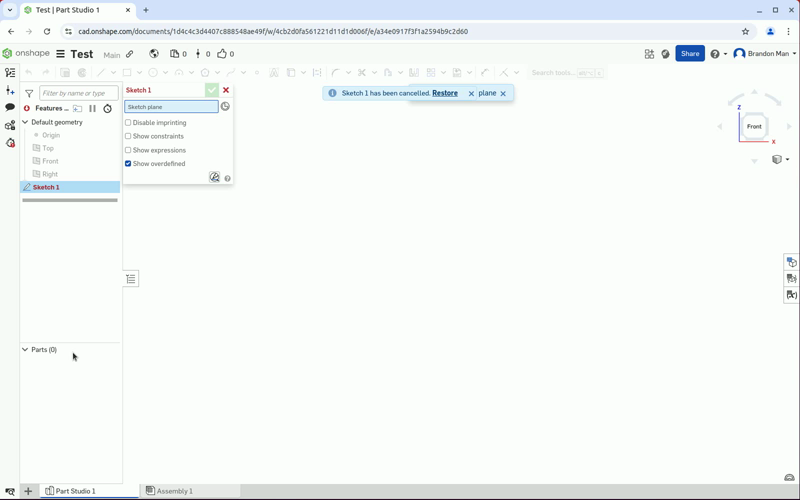
mouse_move(73, 163)
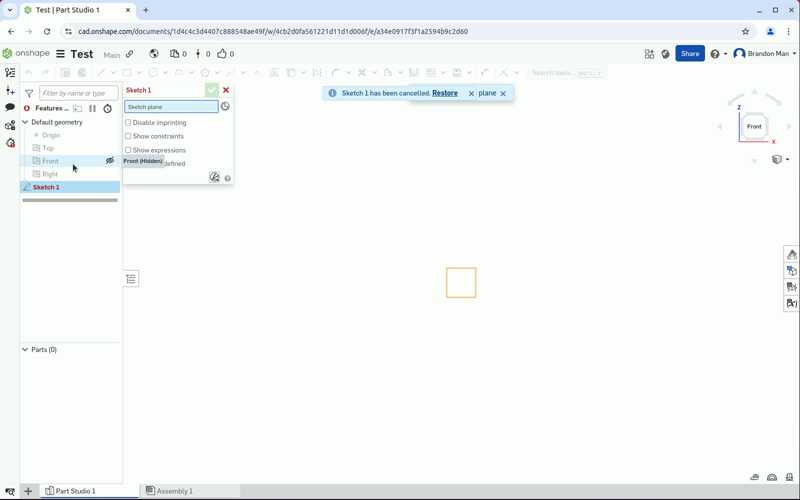
click(73, 163)
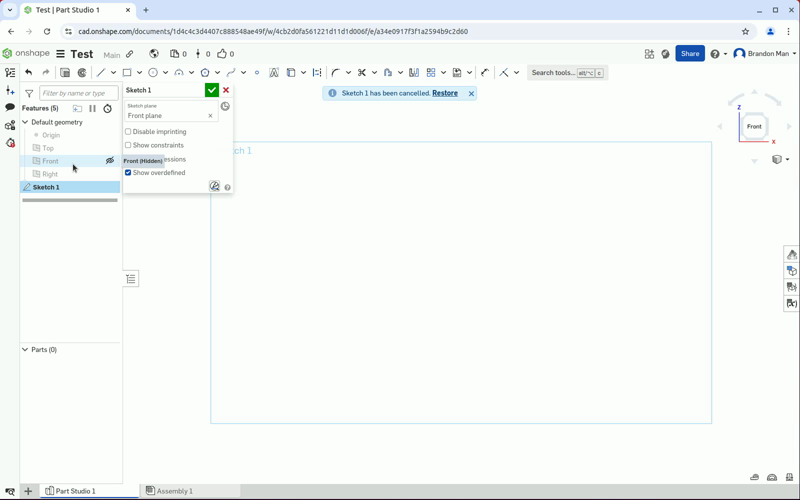
mouse_move(73, 352)
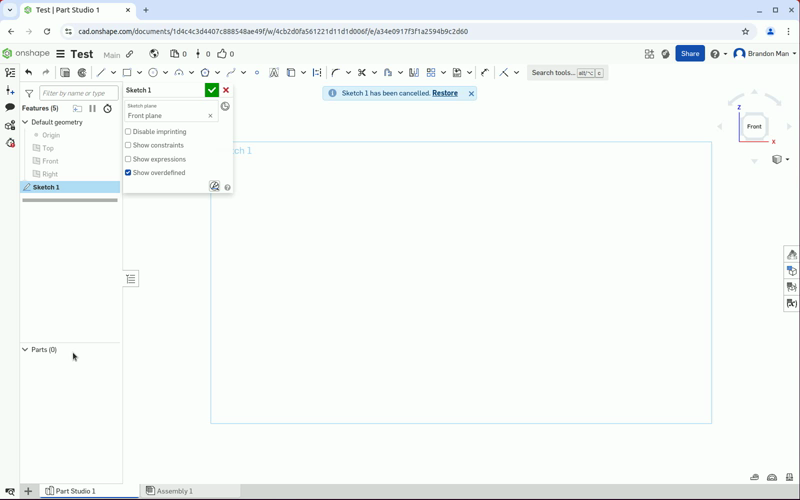
key(y)
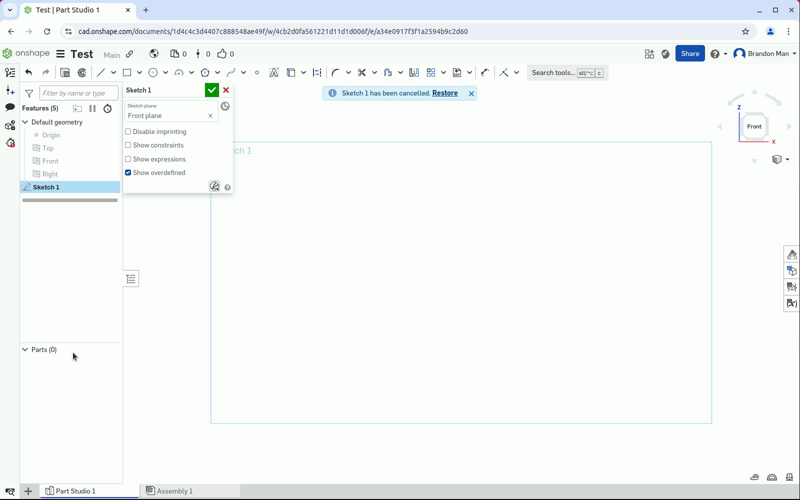
key(l)
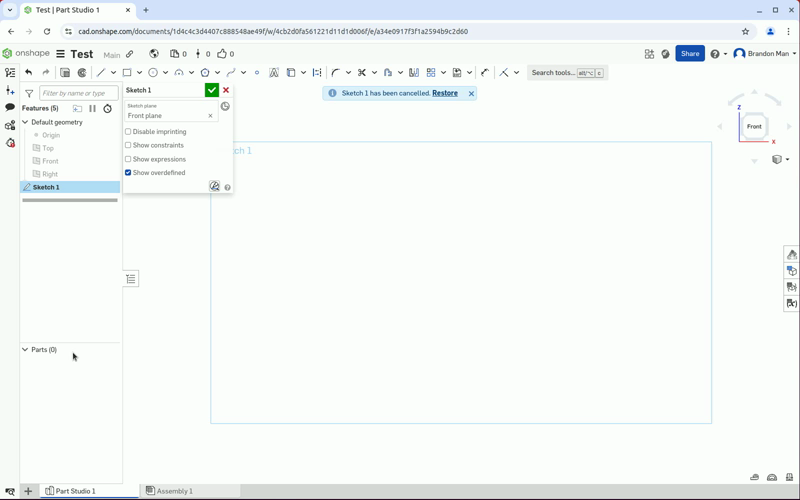
key_down(shift)
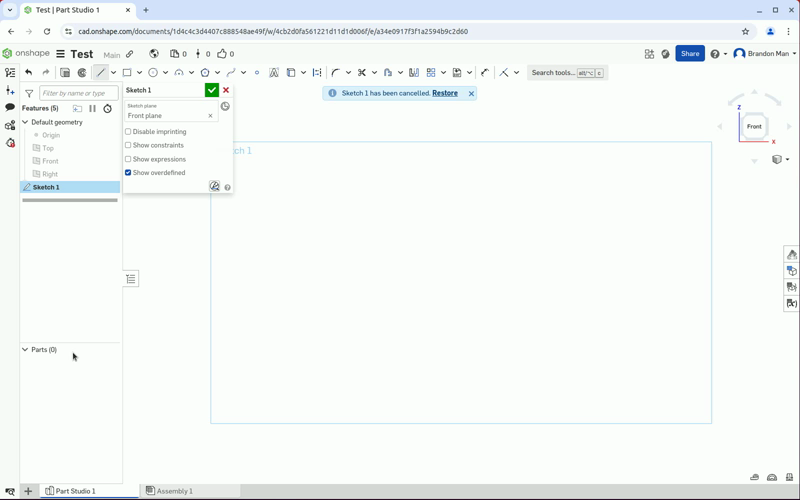
mouse_move(457, 291)
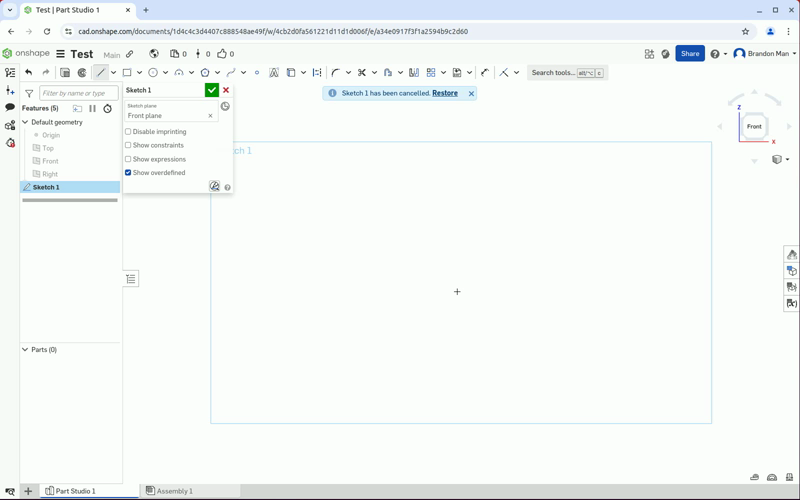
click(457, 291)
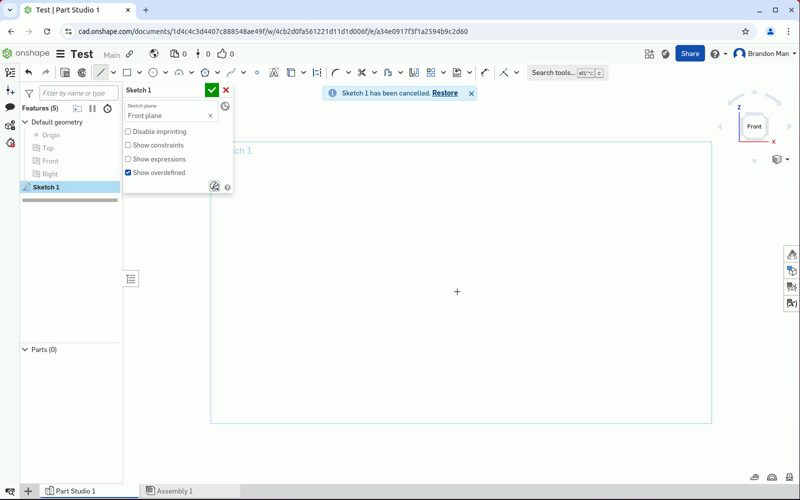
key_up(shift)
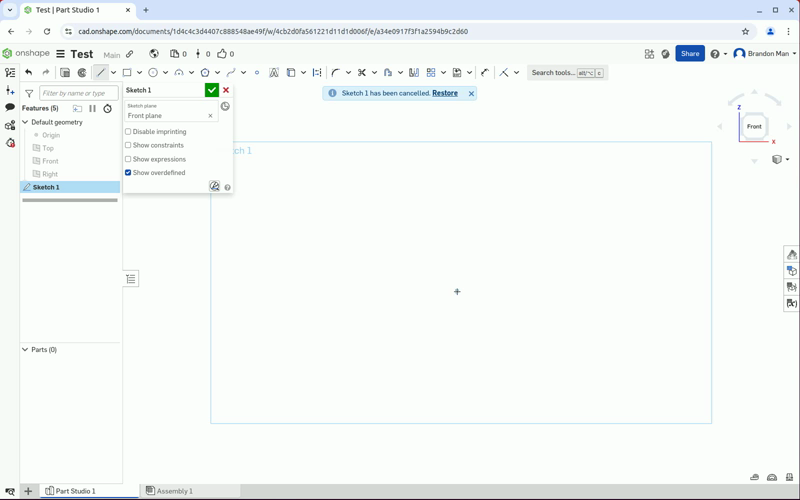
key_down(shift)
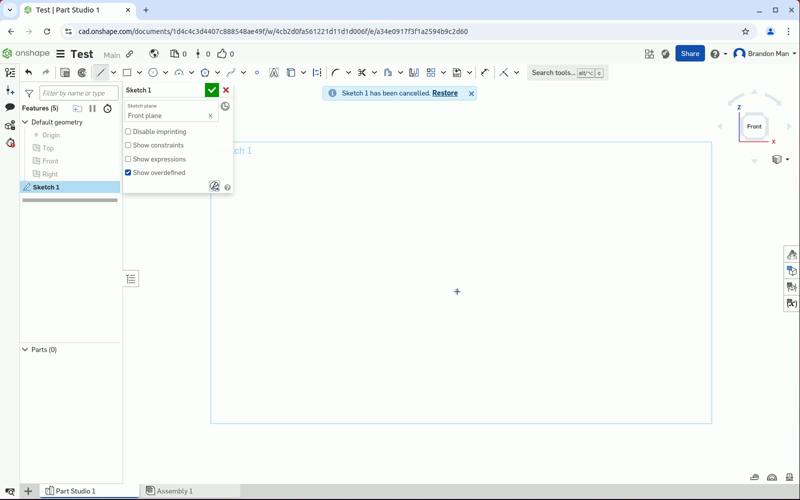
mouse_move(487, 291)
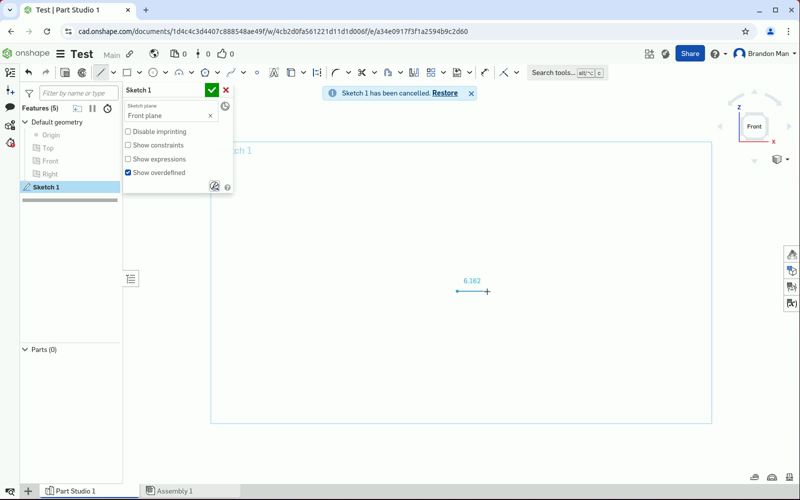
mouse_move(466, 291)
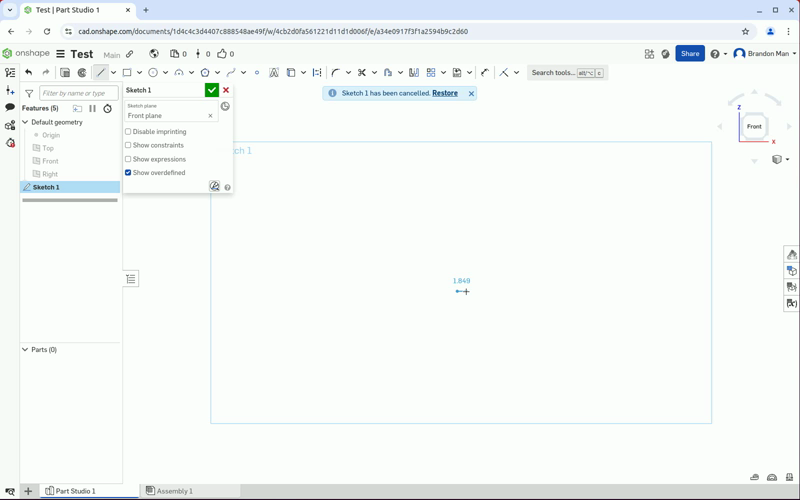
click(466, 291)
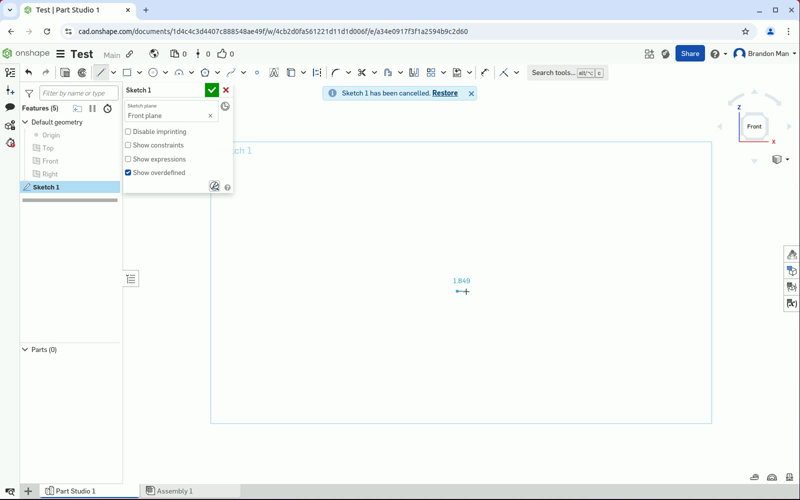
key_up(shift)
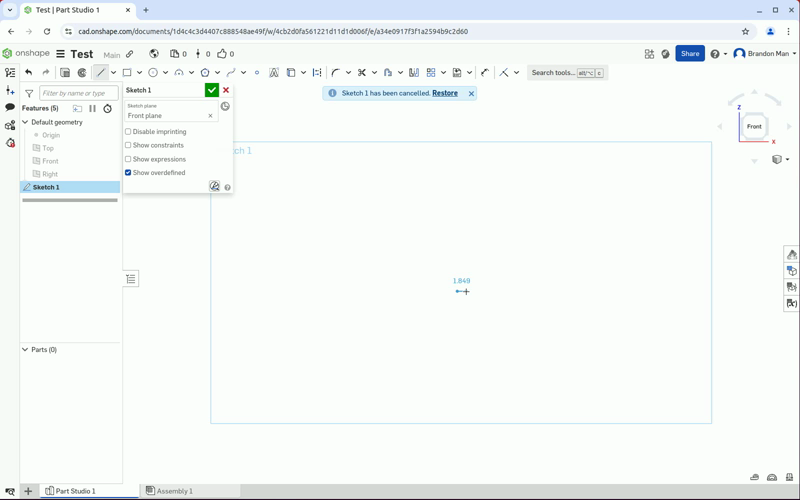
key_down(shift)
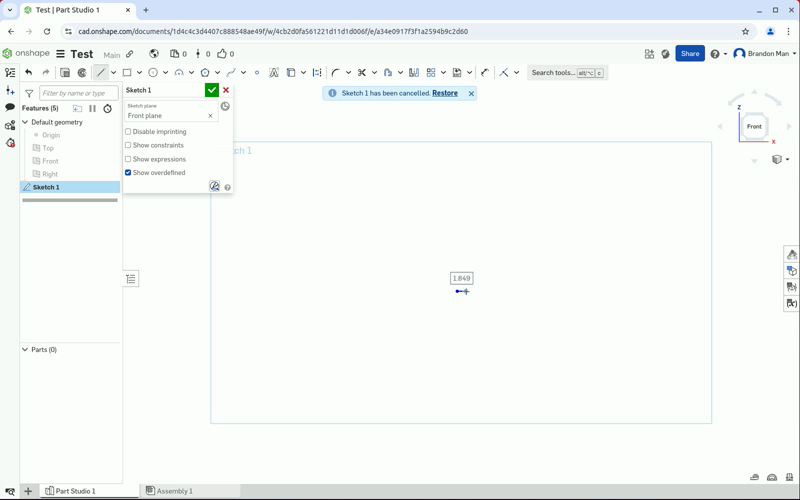
mouse_move(496, 291)
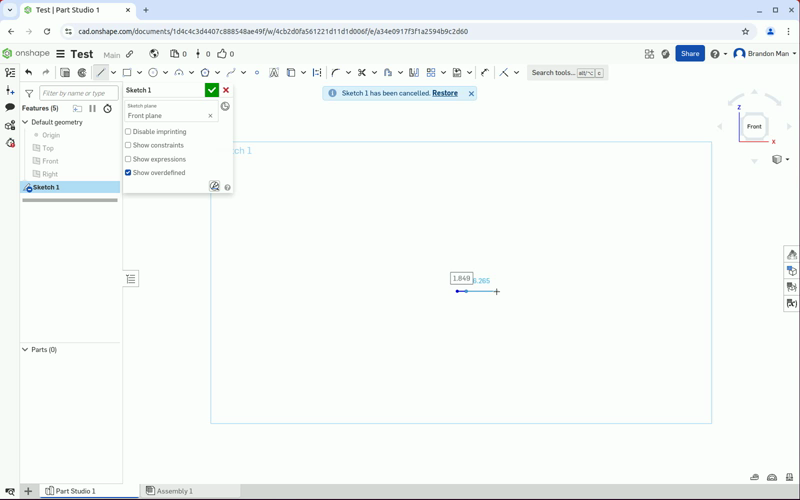
mouse_move(466, 276)
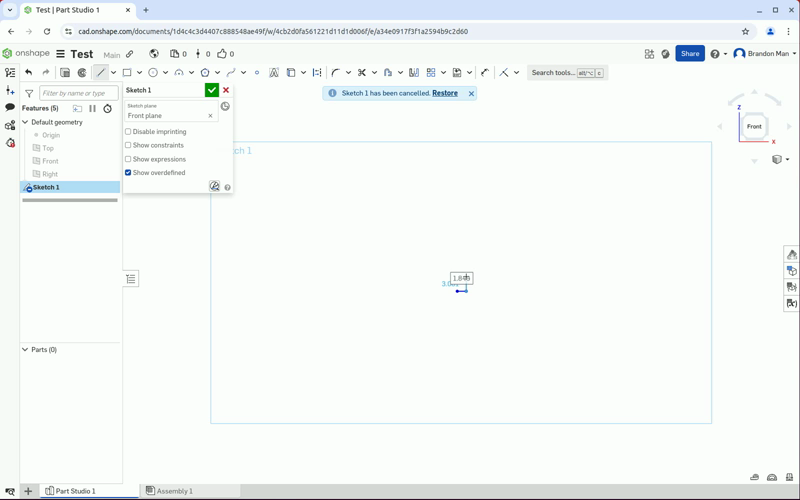
click(466, 276)
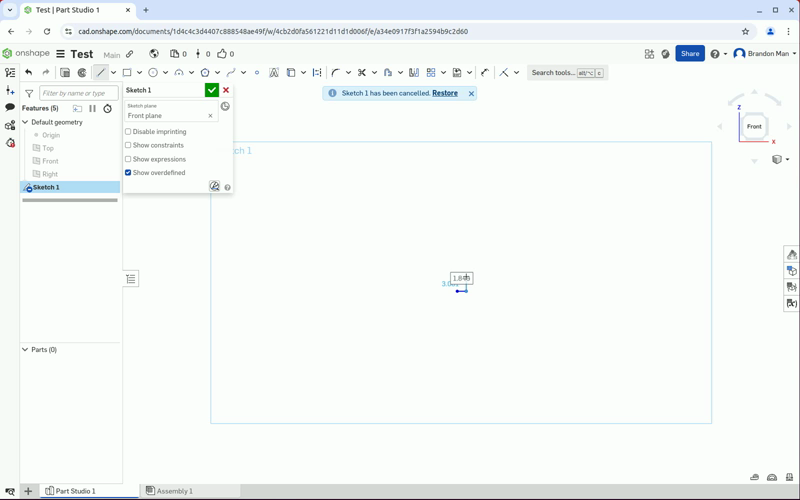
key_up(shift)
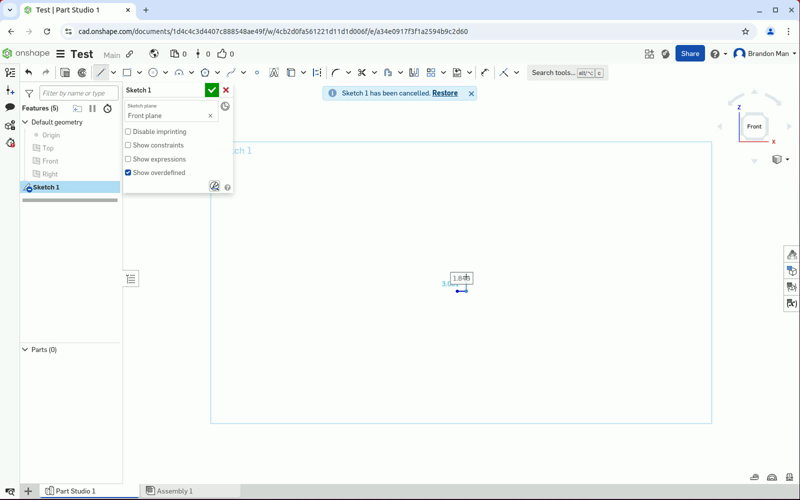
key_down(shift)
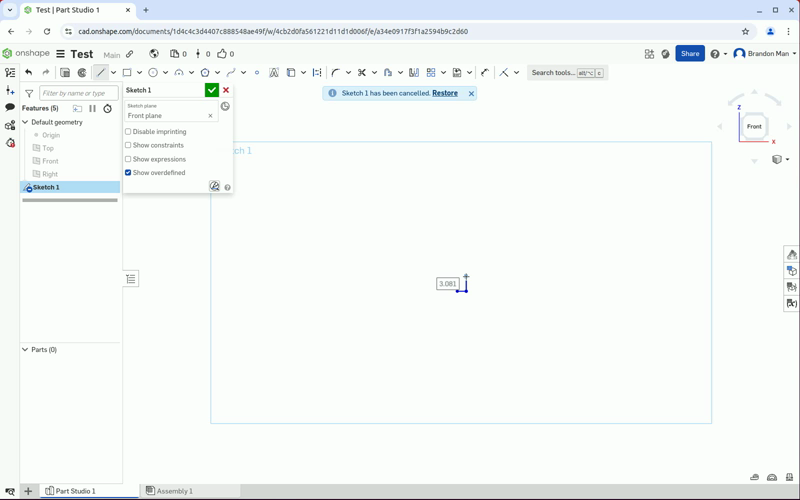
mouse_move(496, 276)
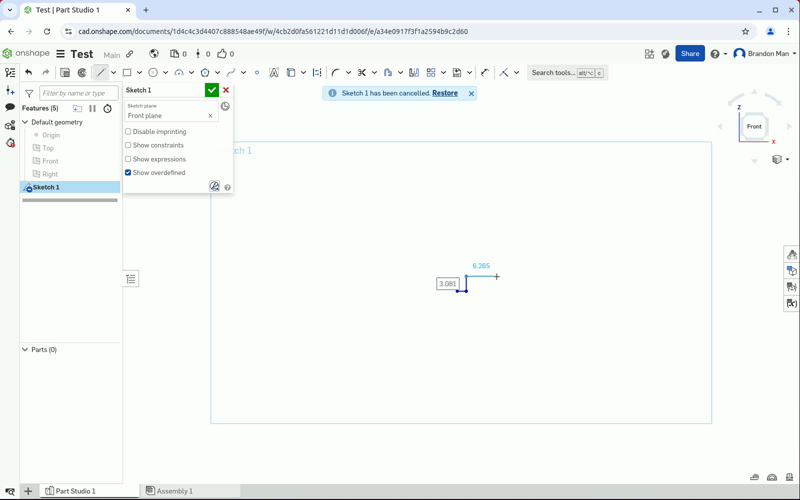
mouse_move(457, 276)
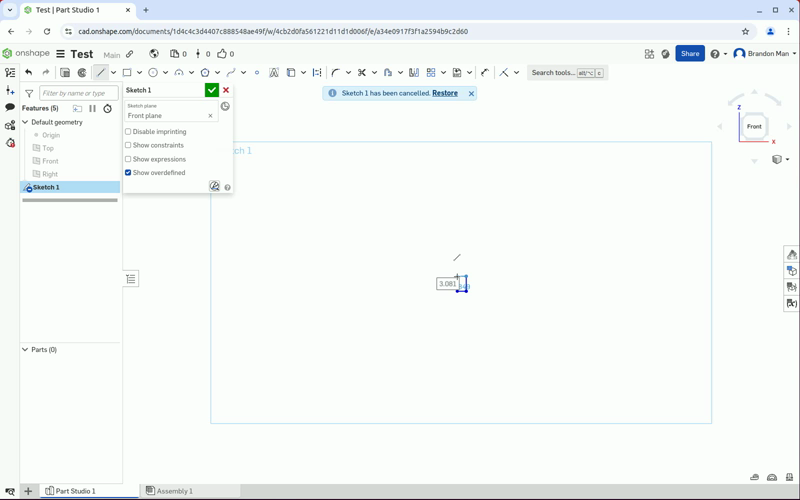
click(457, 276)
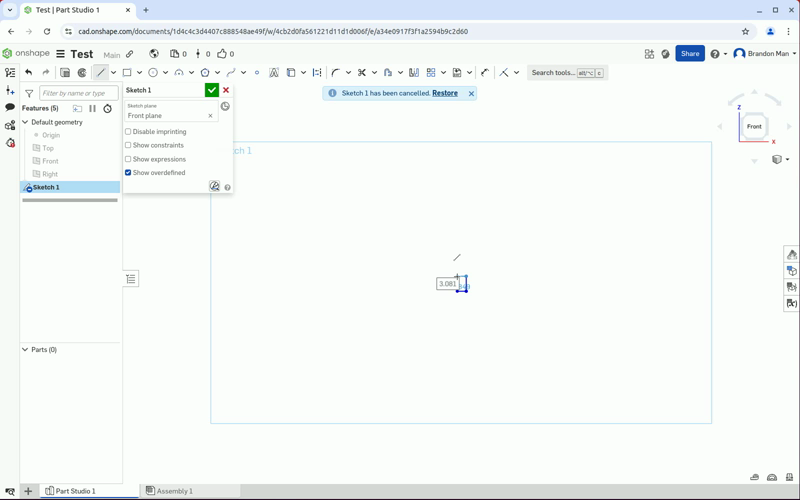
key_up(shift)
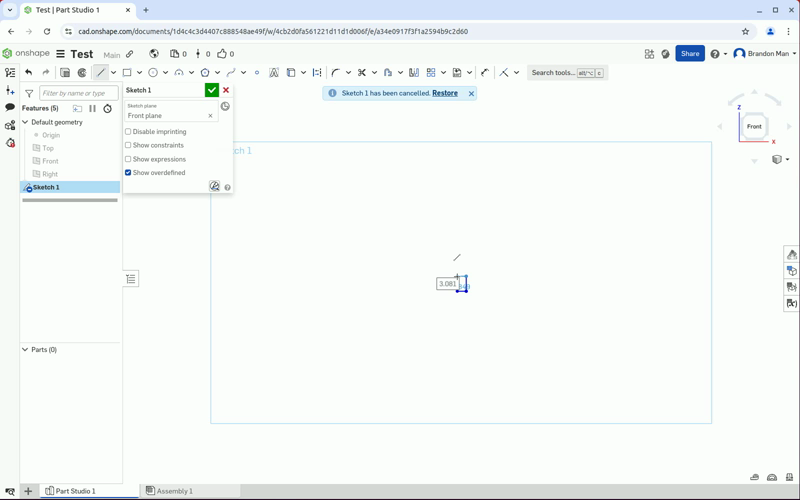
mouse_move(487, 276)
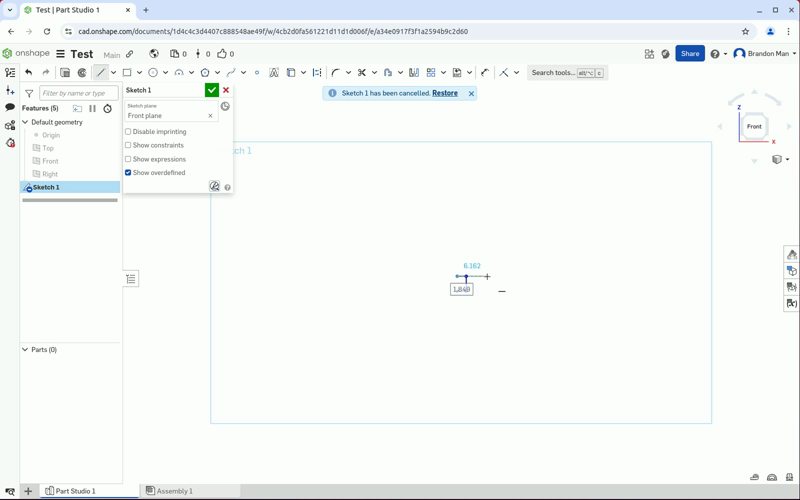
key_down(shift)
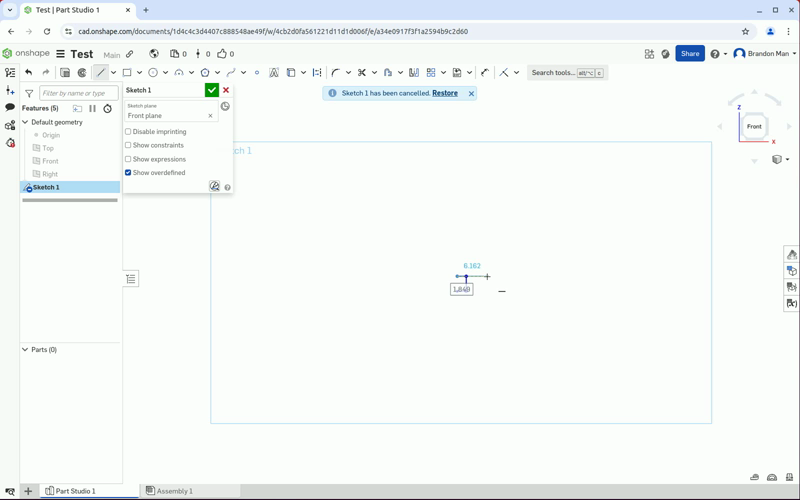
mouse_move(457, 291)
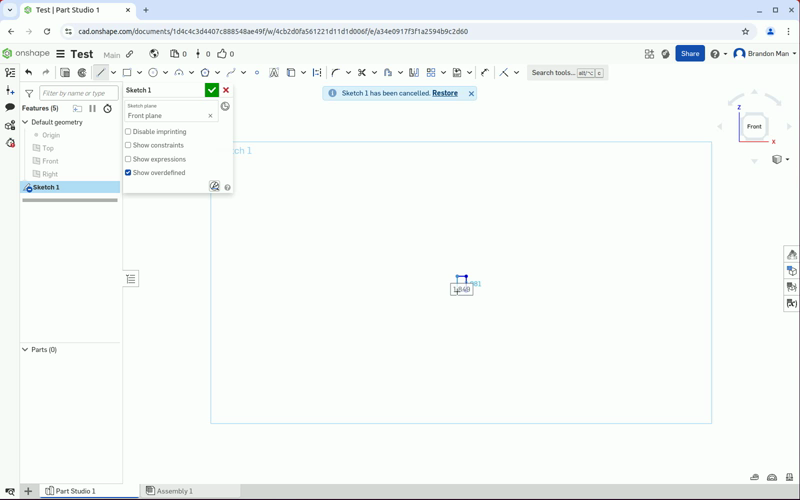
key_up(shift)
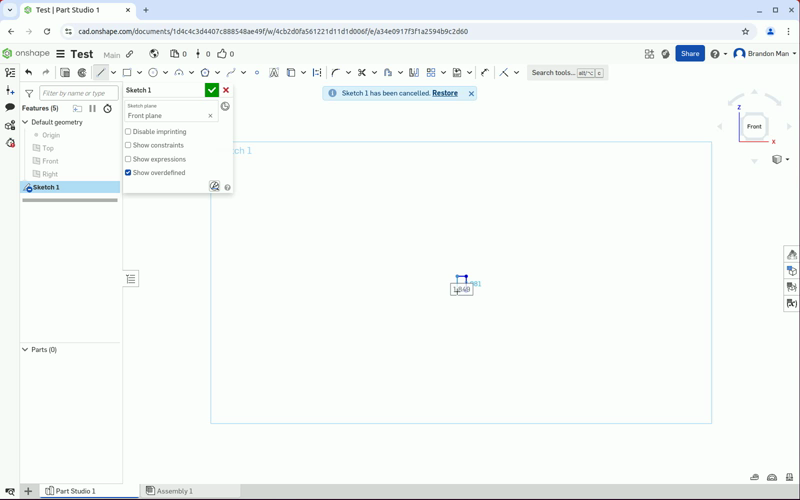
click(457, 291)
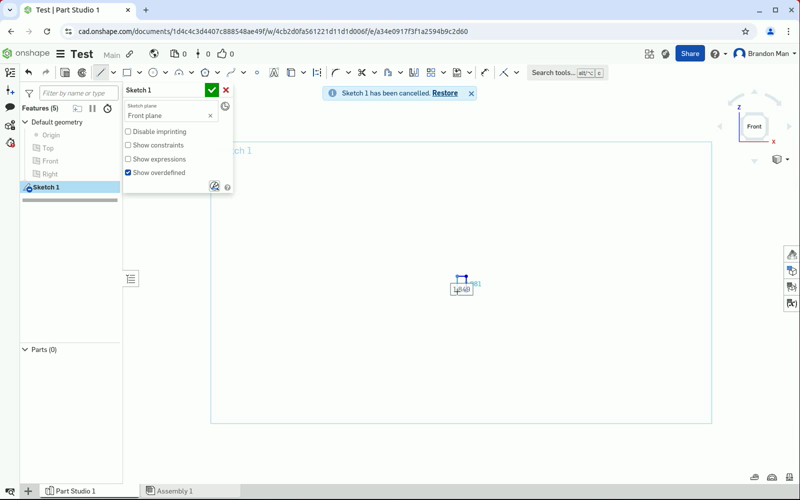
key(esc)
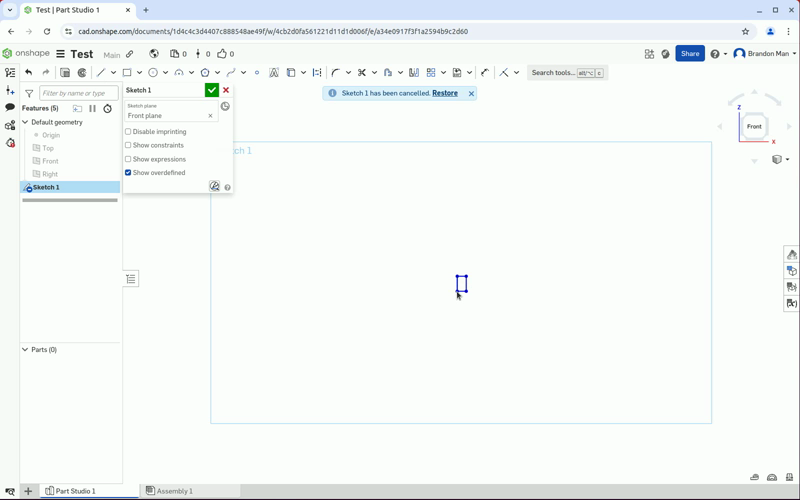
mouse_move(466, 282)
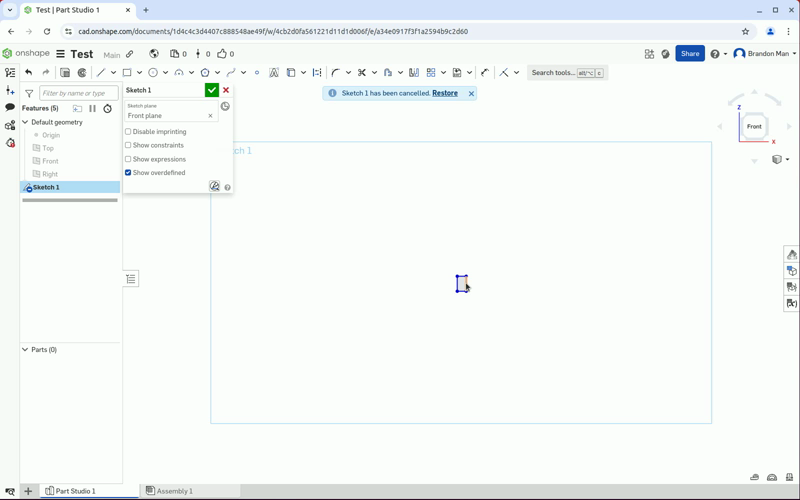
scroll(6)
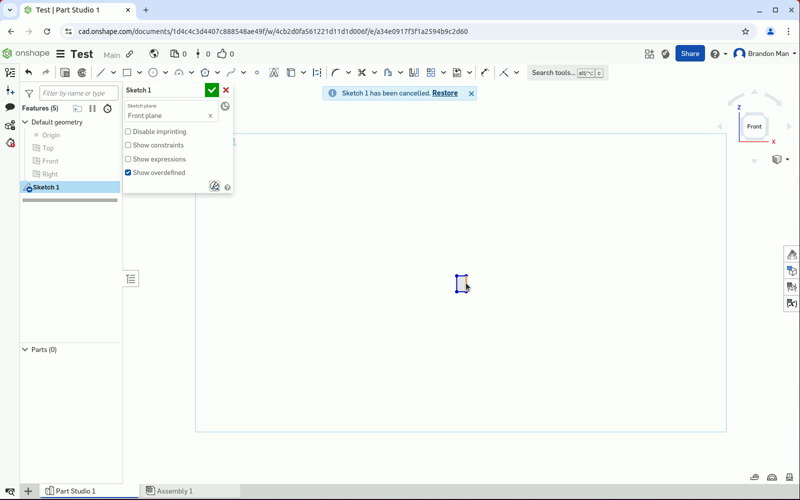
scroll(6)
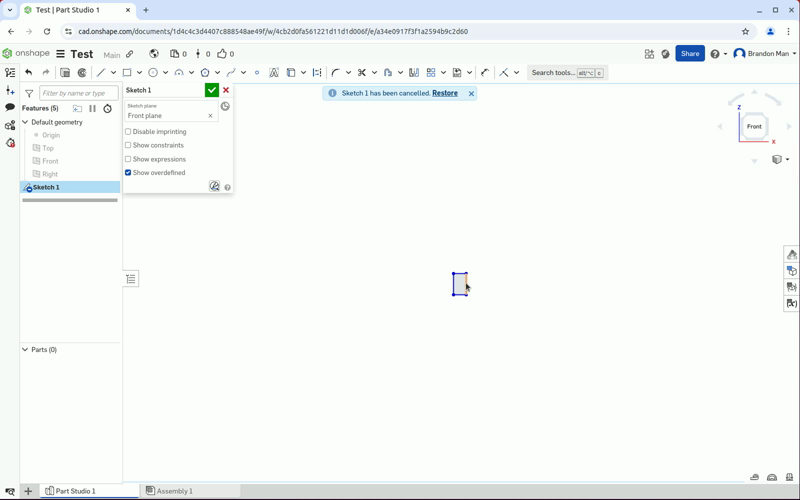
scroll(6)
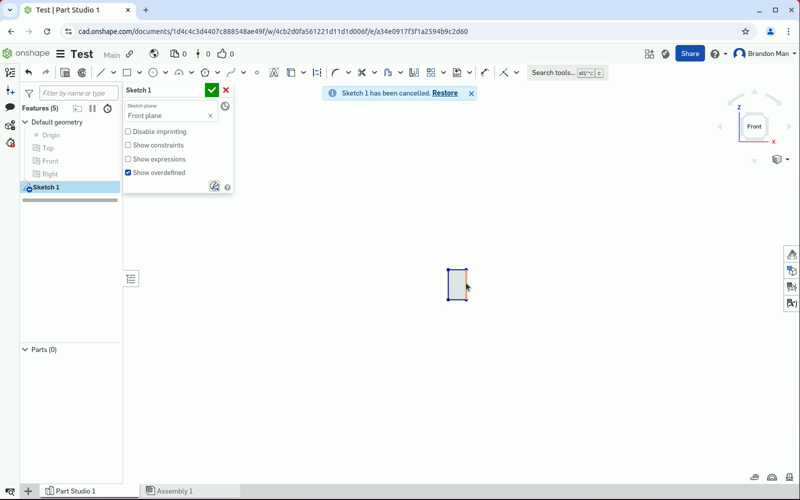
scroll(6)
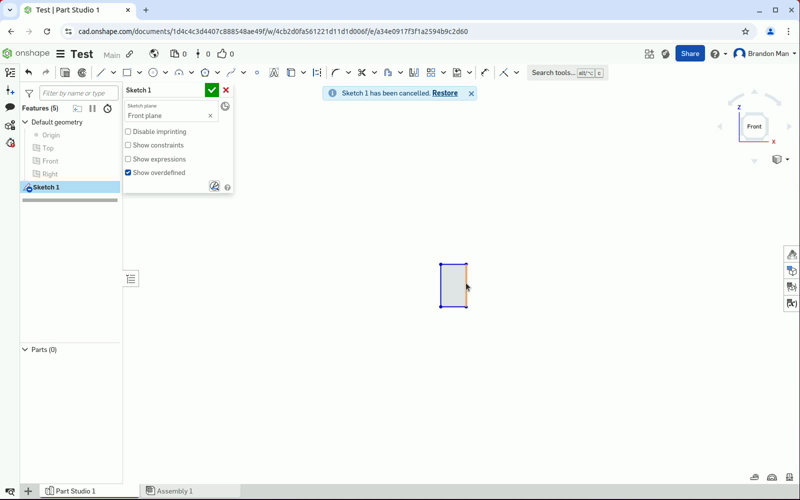
scroll(6)
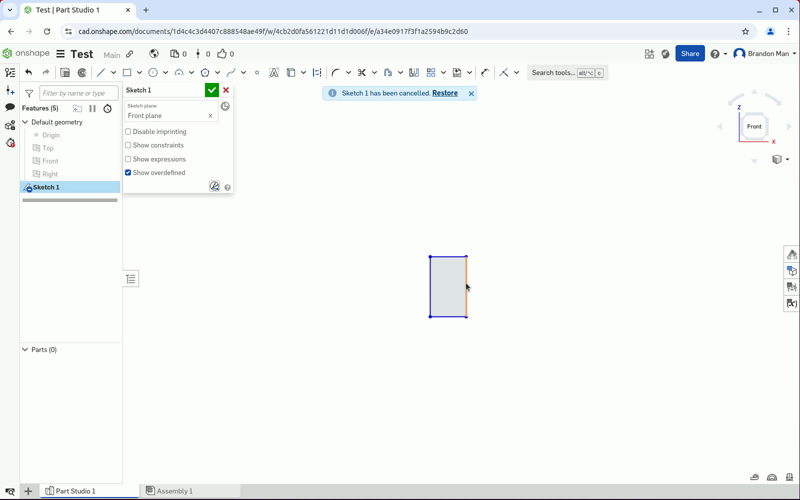
scroll(6)
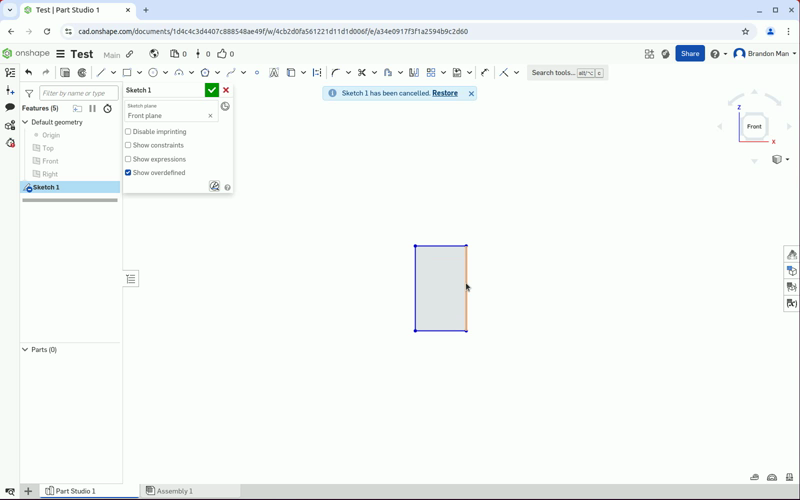
scroll(6)
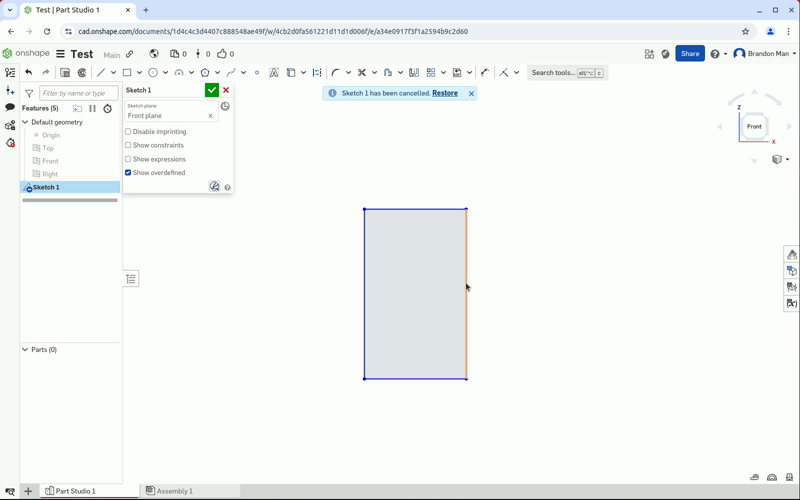
click(466, 282)
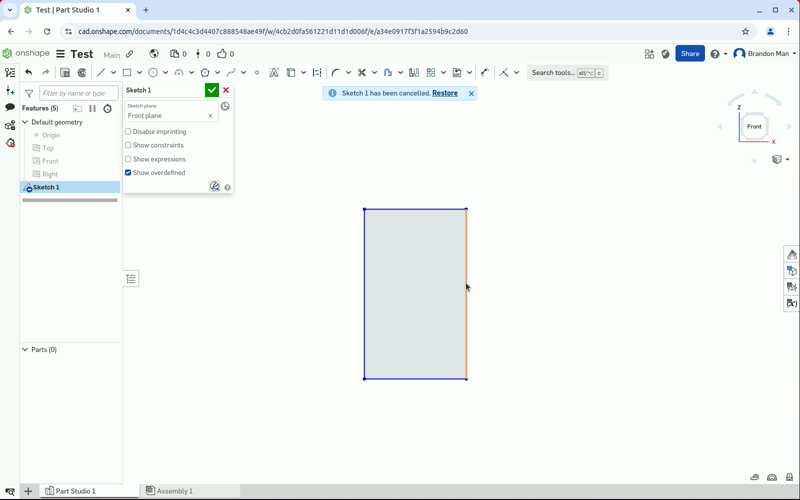
scroll(-6)
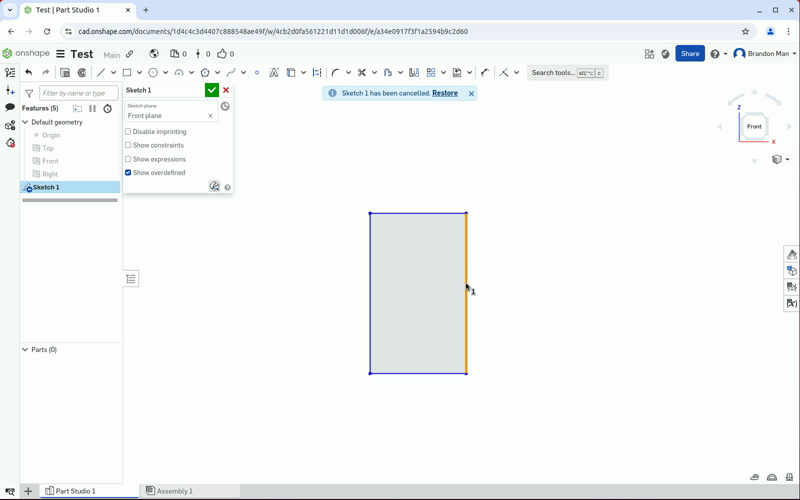
scroll(-6)
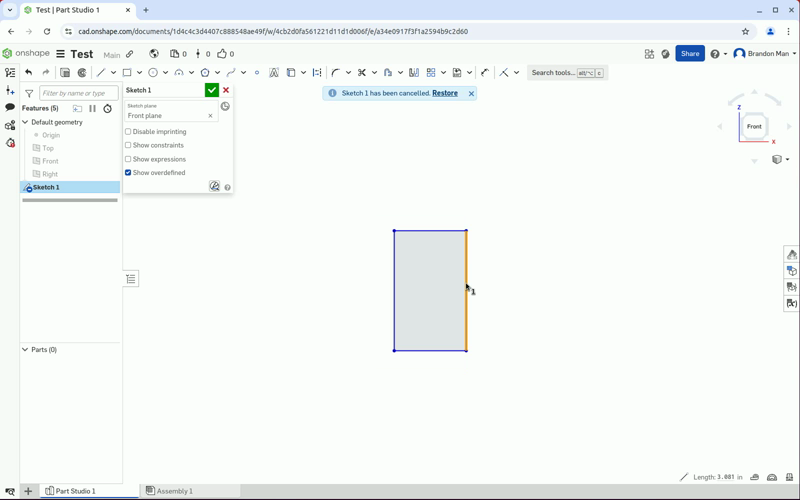
scroll(-6)
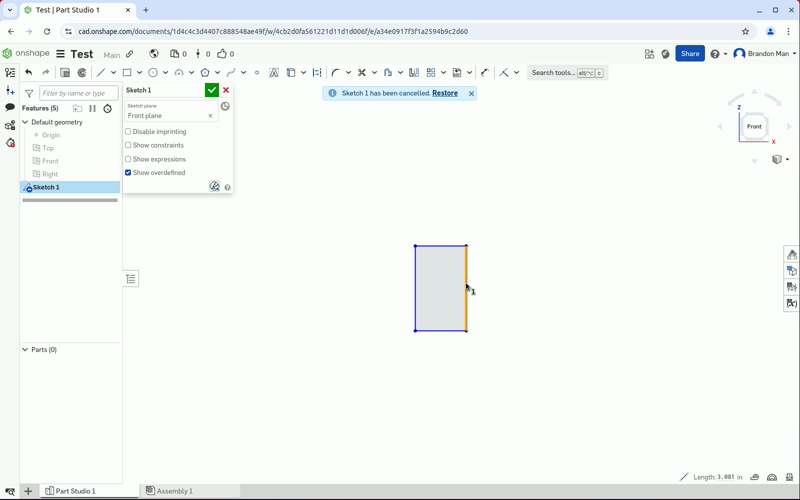
scroll(-6)
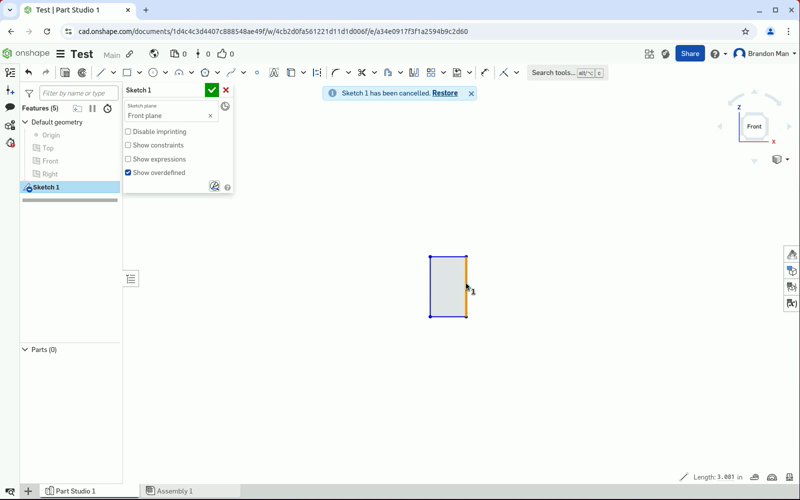
scroll(-6)
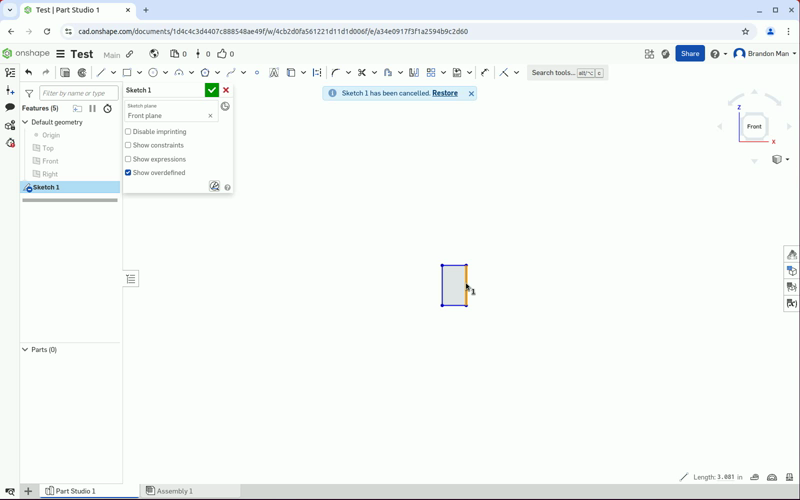
scroll(-6)
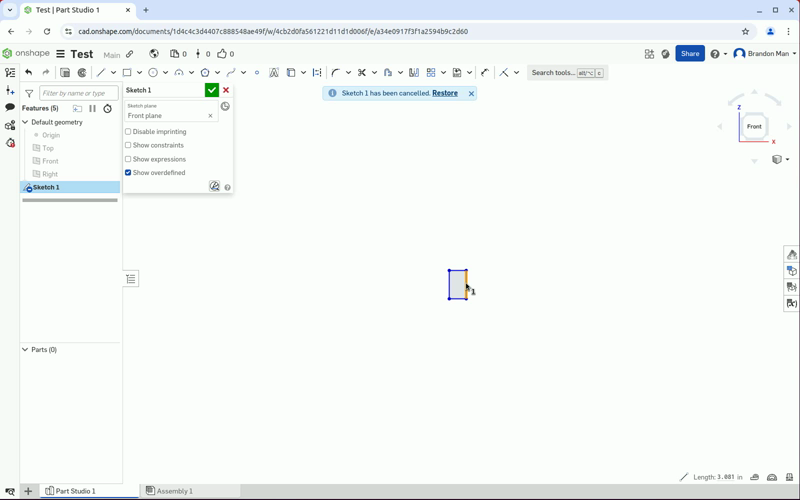
scroll(-6)
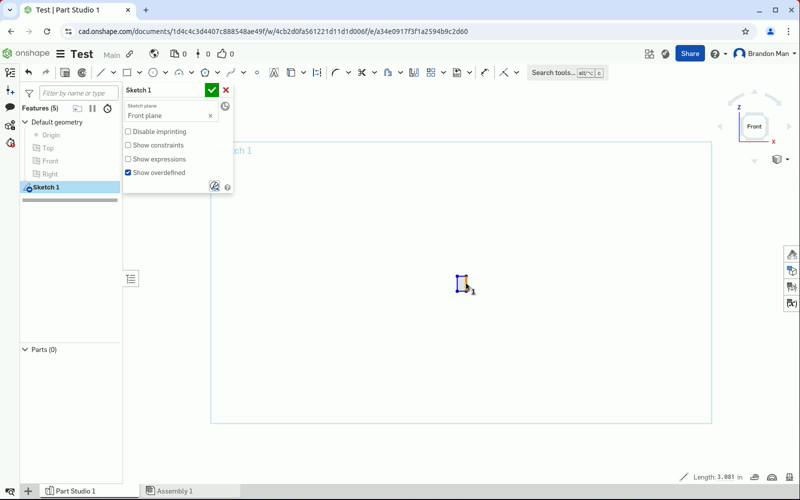
mouse_move(73, 352)
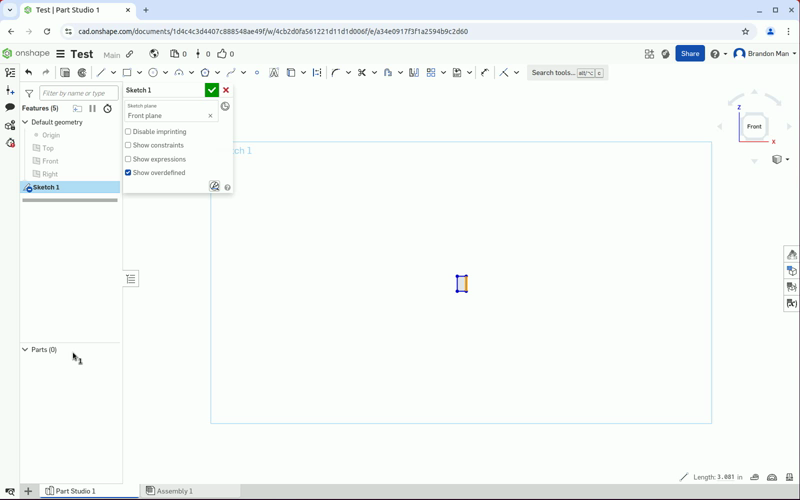
key(shift+y)
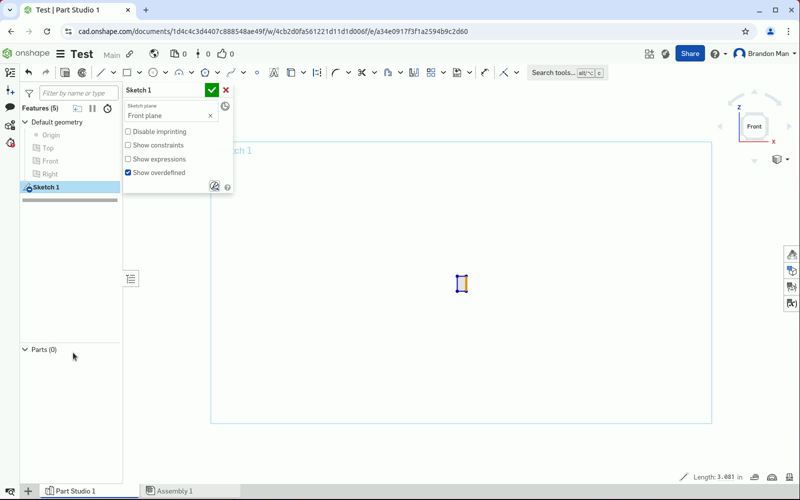
key(shift+e)
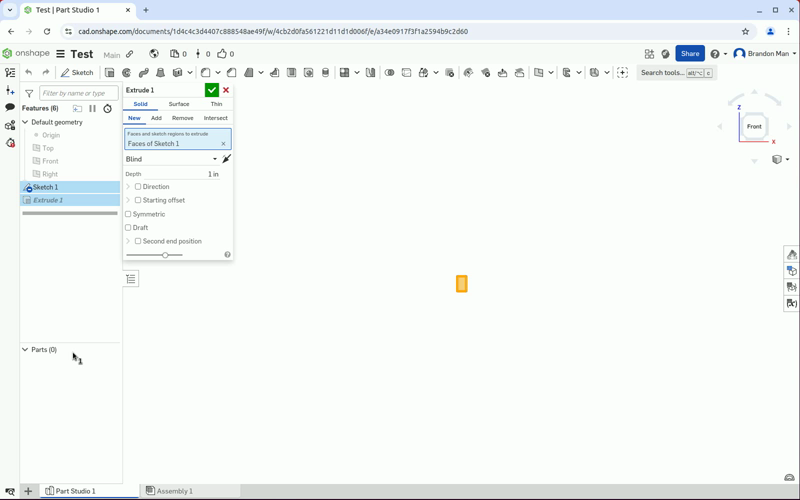
mouse_move(143, 106)
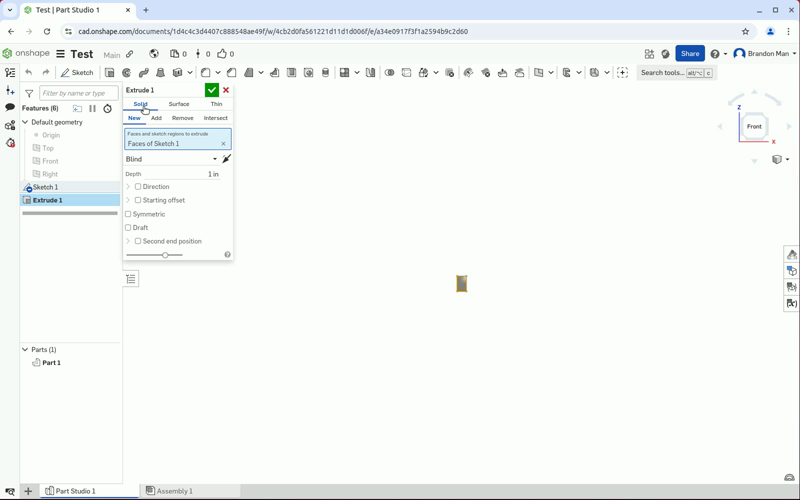
click(143, 106)
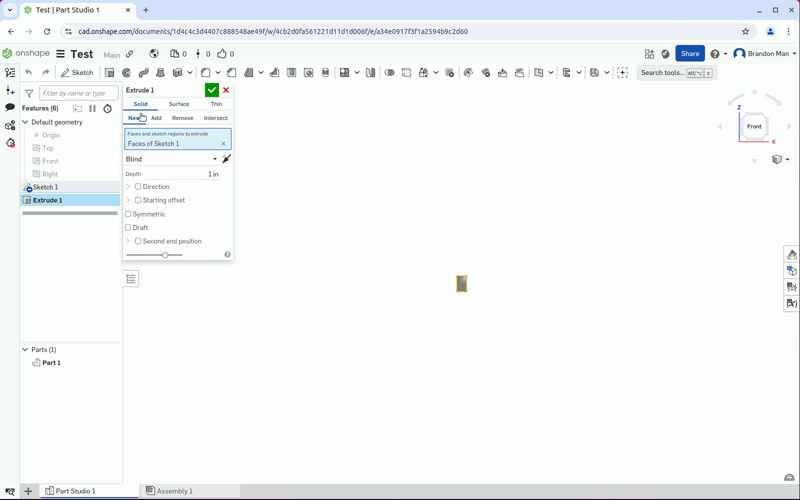
mouse_move(137, 120)
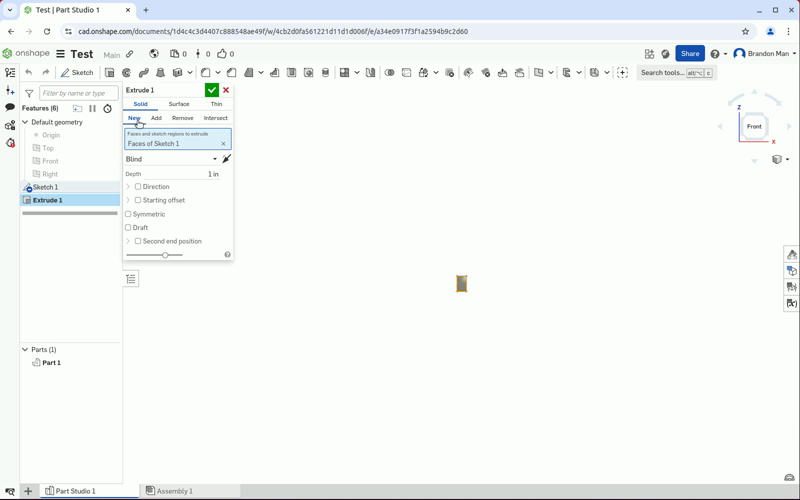
click(137, 120)
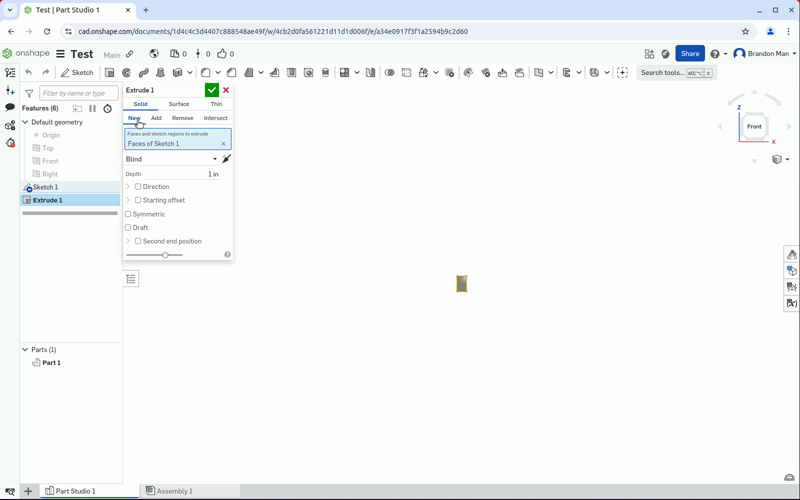
key(tab, 4)
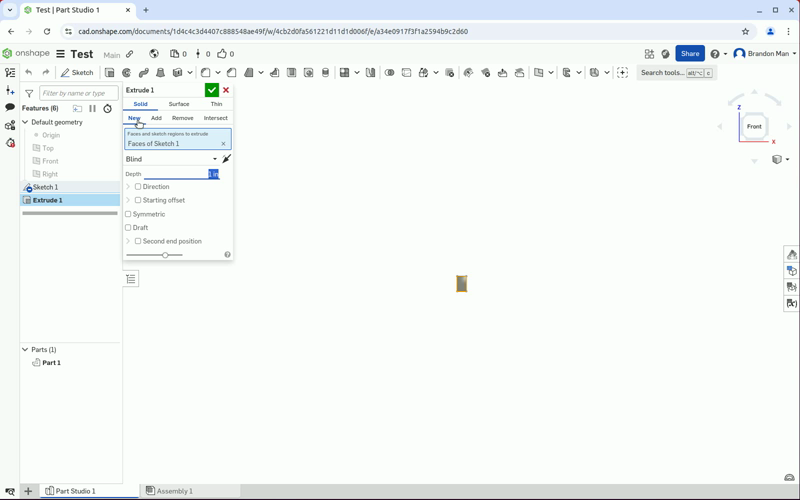
text(2.407)
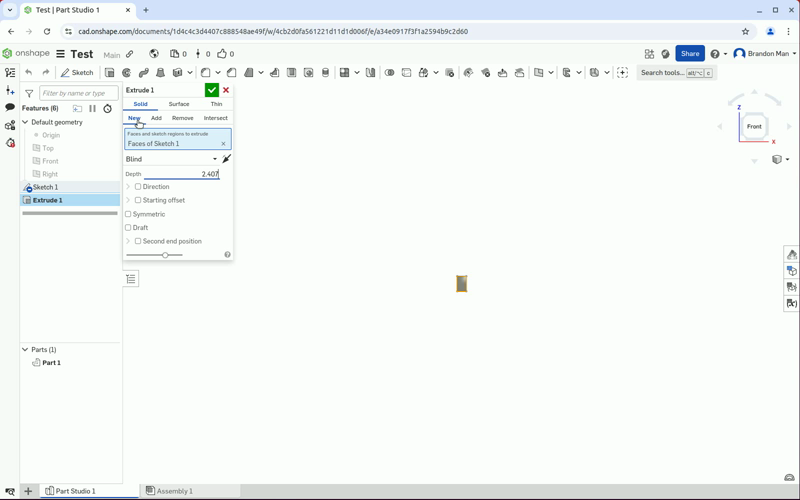
key(enter)
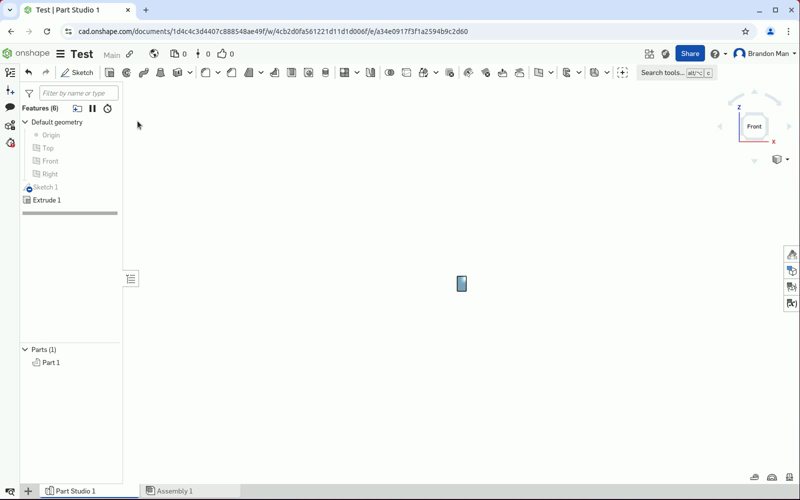
key(shift+h)
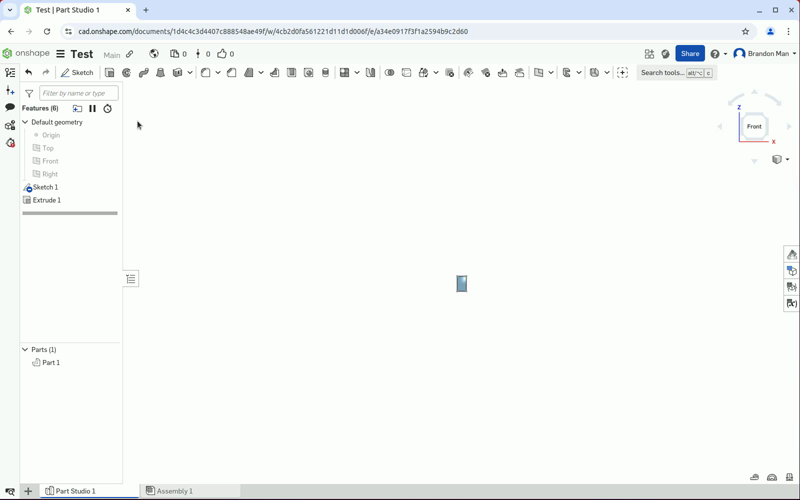
key(shift+h)
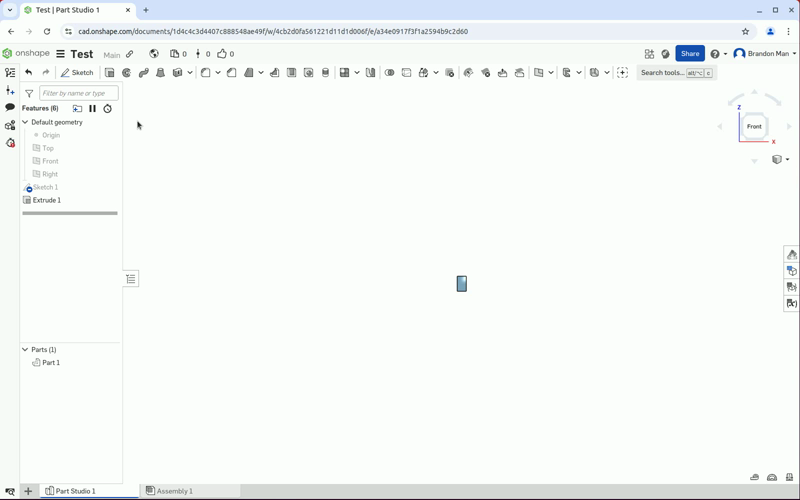
mouse_move(73, 189)
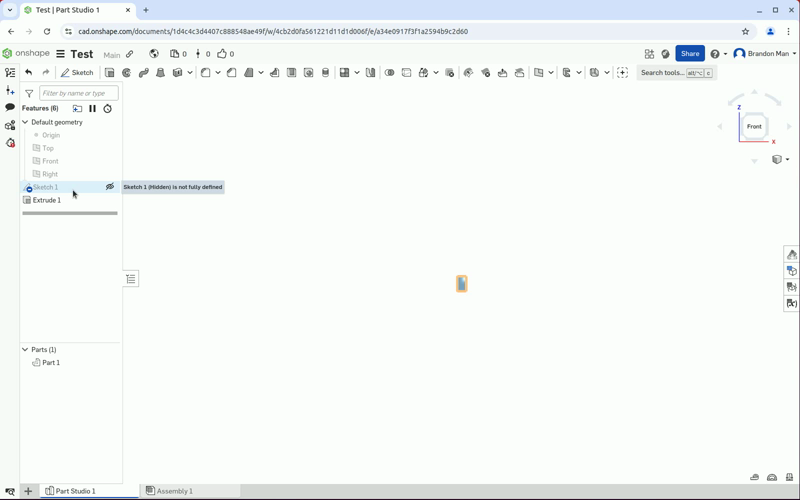
click(73, 189)
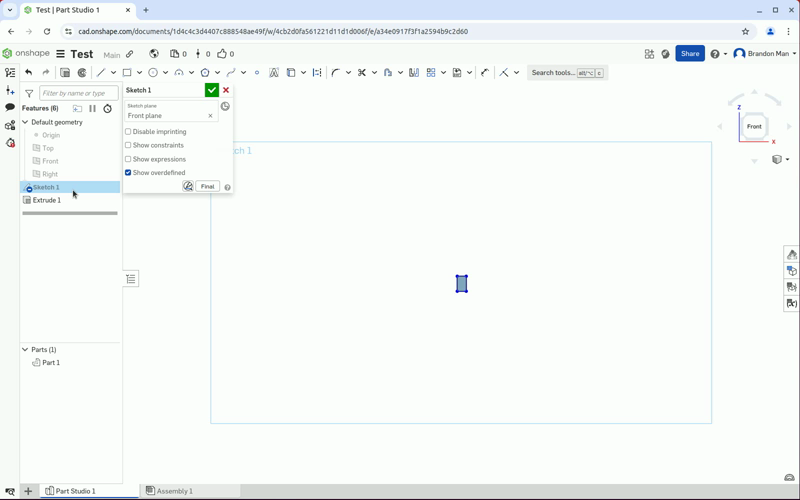
mouse_move(229, 92)
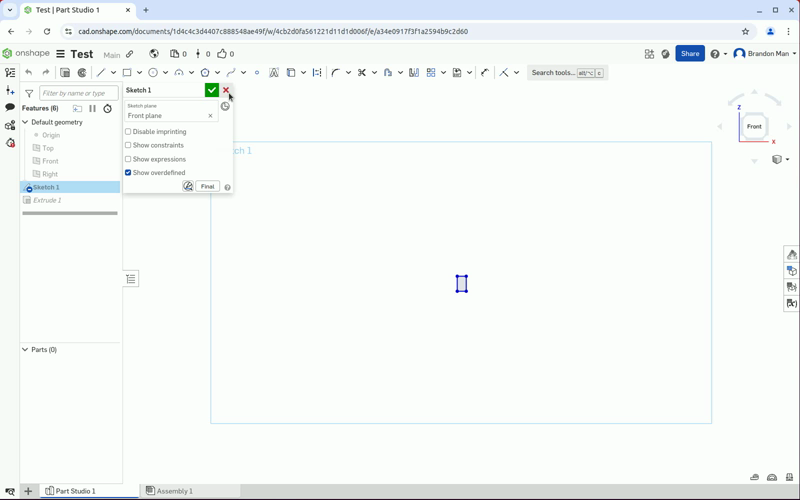
click(229, 92)
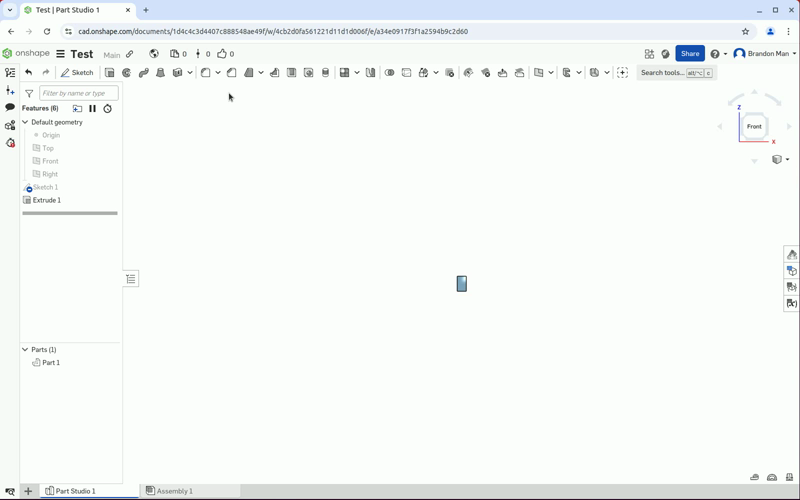
mouse_move(73, 352)
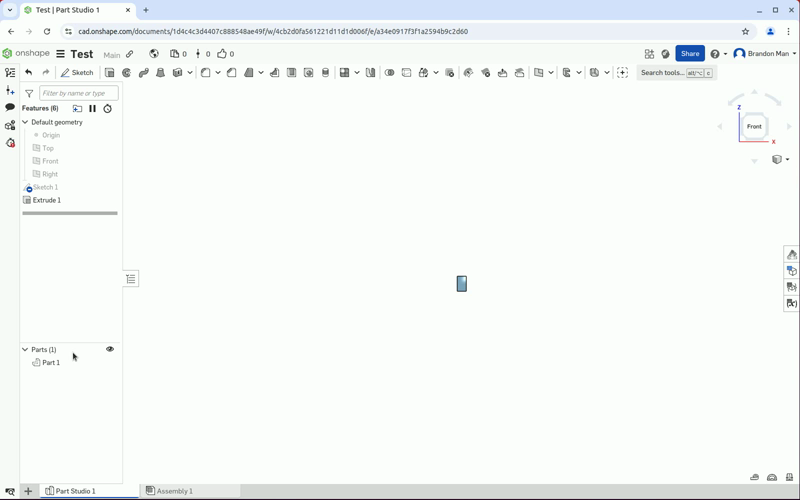
key(y)
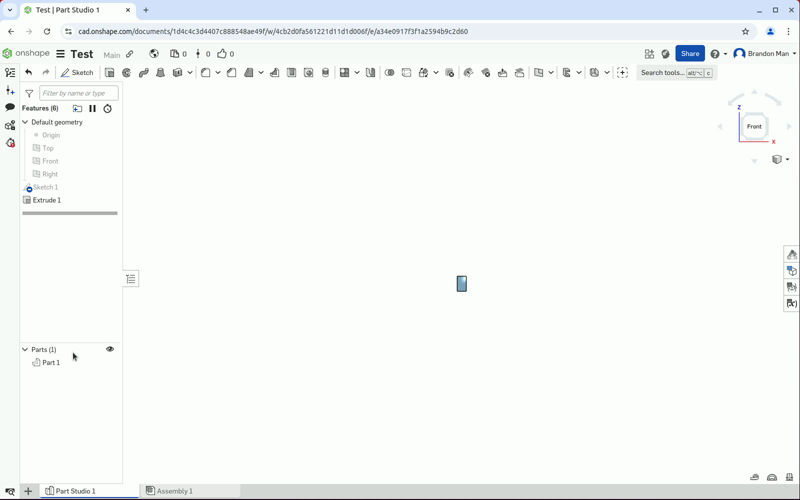
key(shift+p)
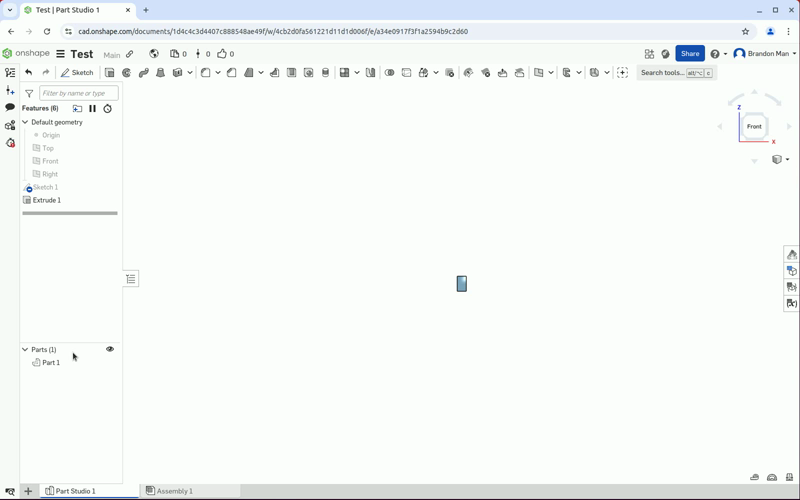
key(space)
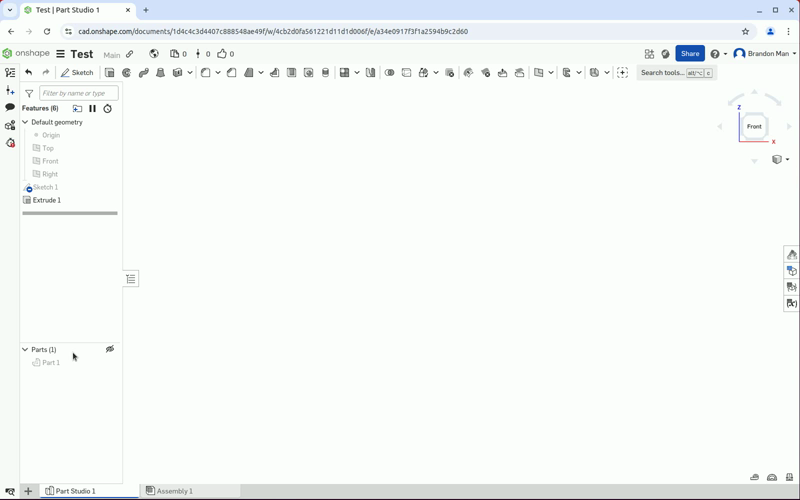
key_down(shift)
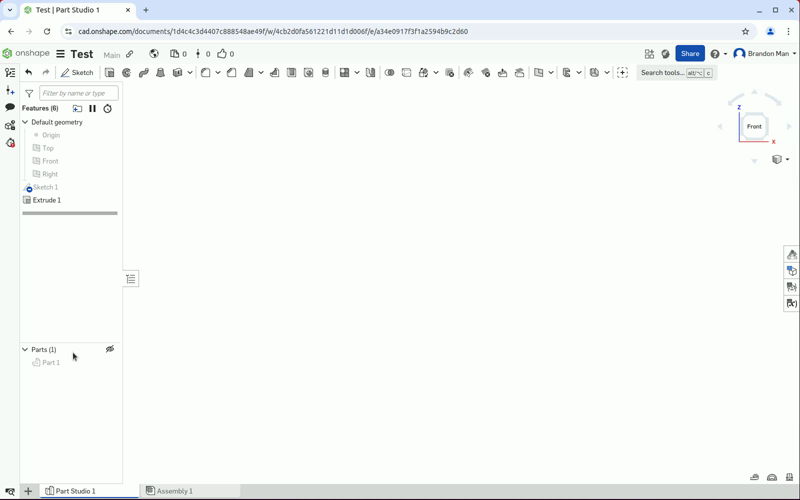
key(left)
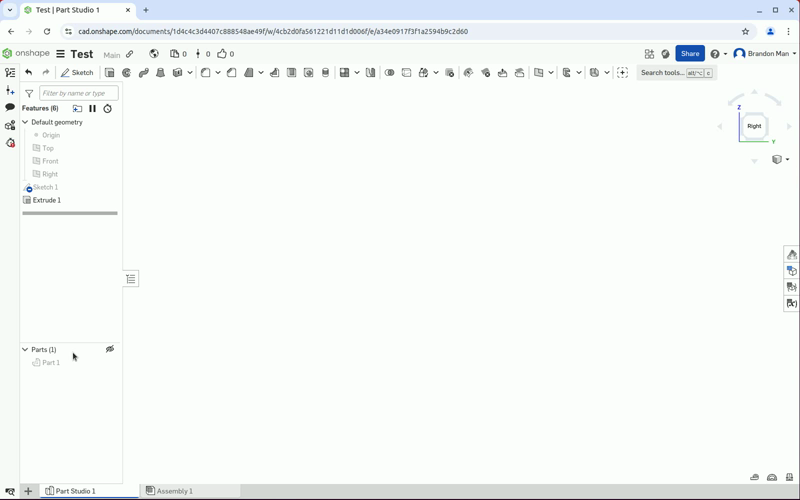
key_up(shift)
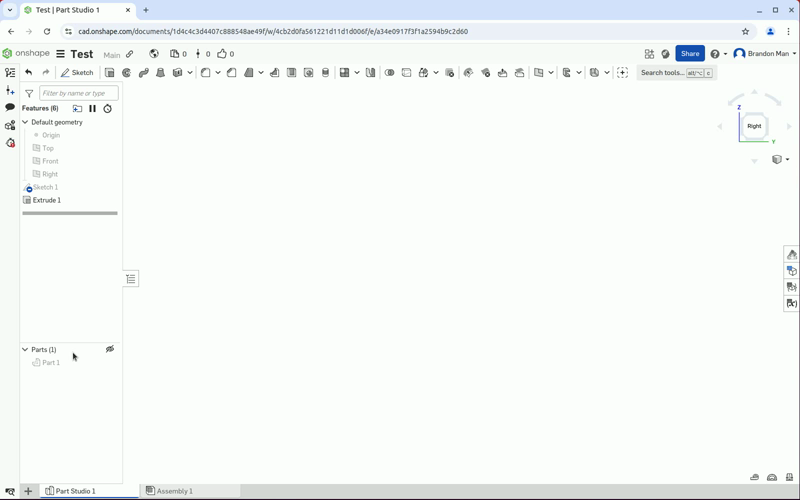
mouse_move(73, 352)
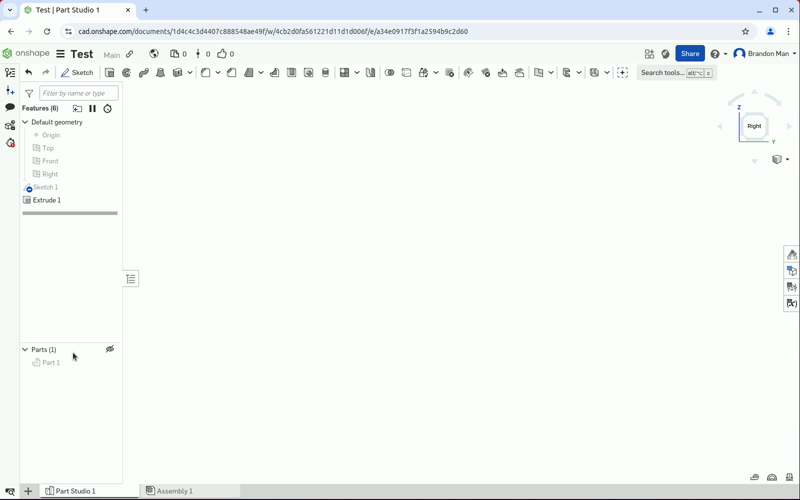
key(shift+y)
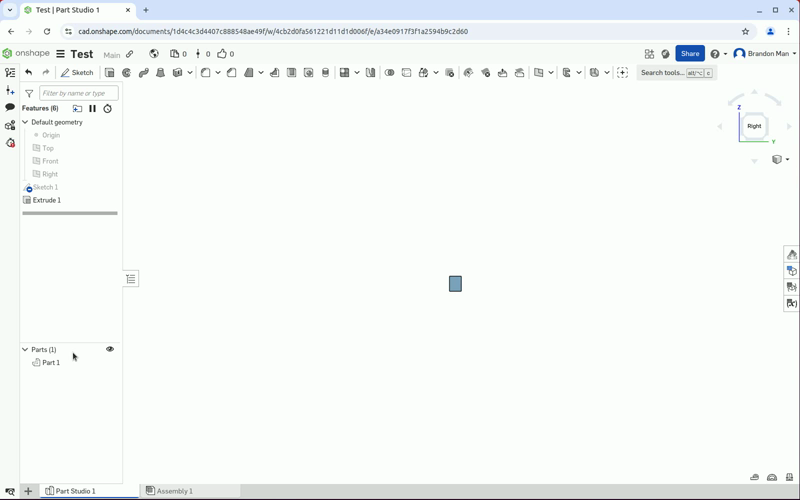
mouse_move(541, 75)
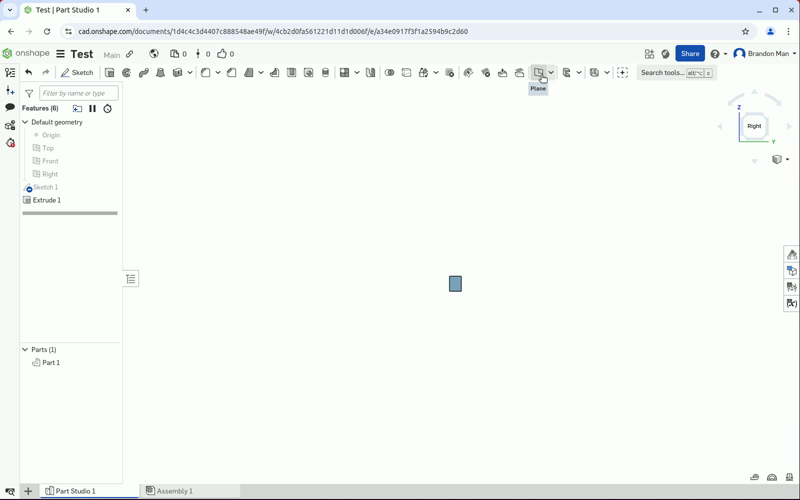
click(541, 75)
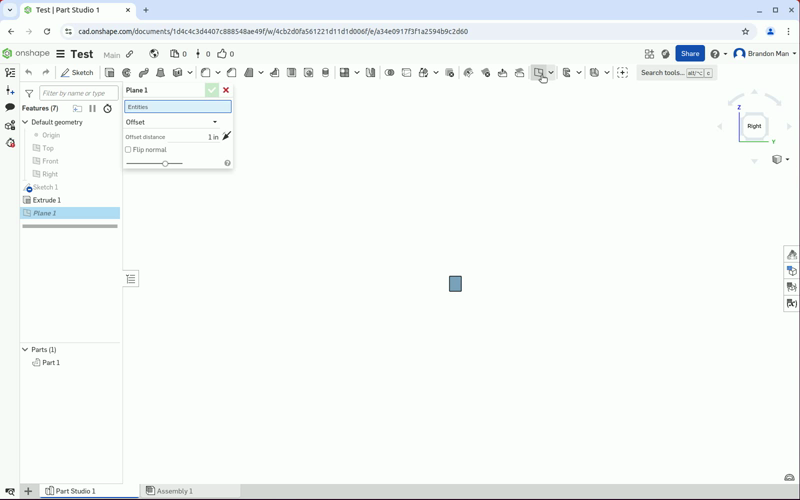
mouse_move(73, 176)
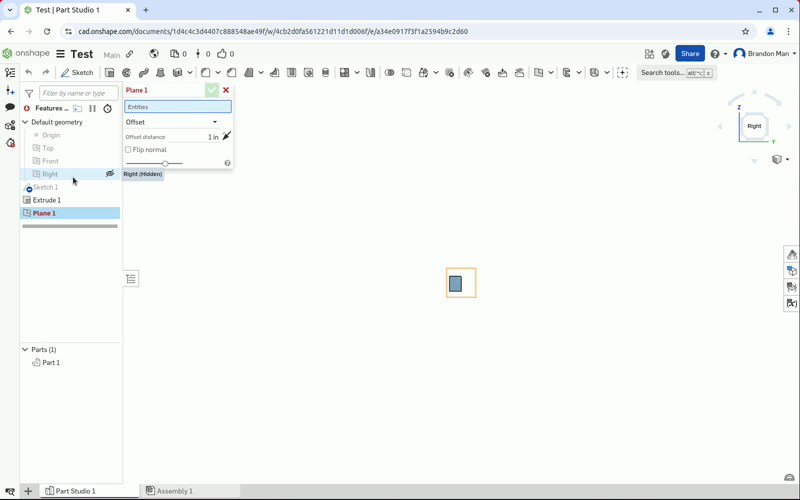
click(73, 176)
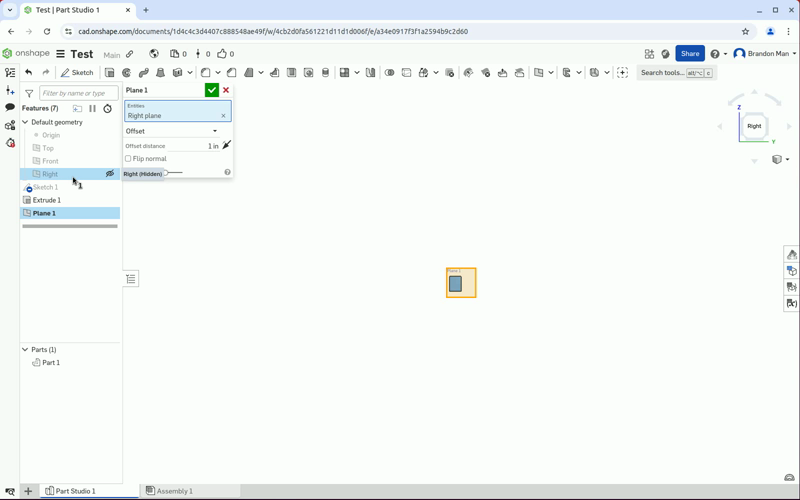
key(tab, 2)
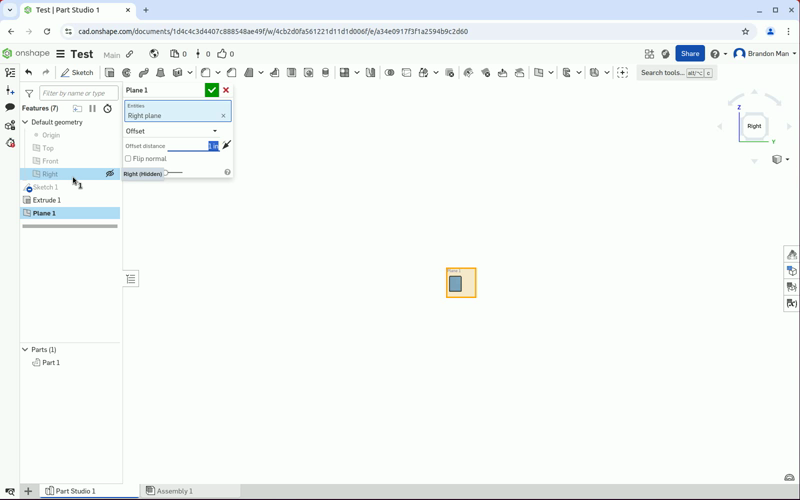
text(1.202)
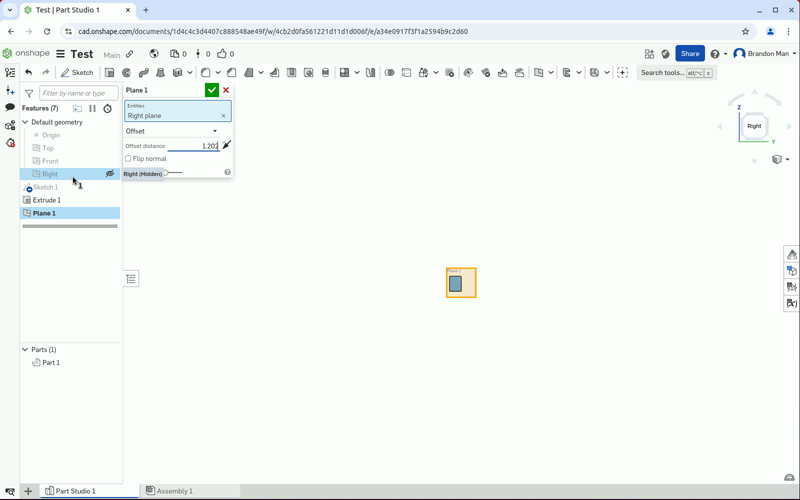
key(enter, 2)
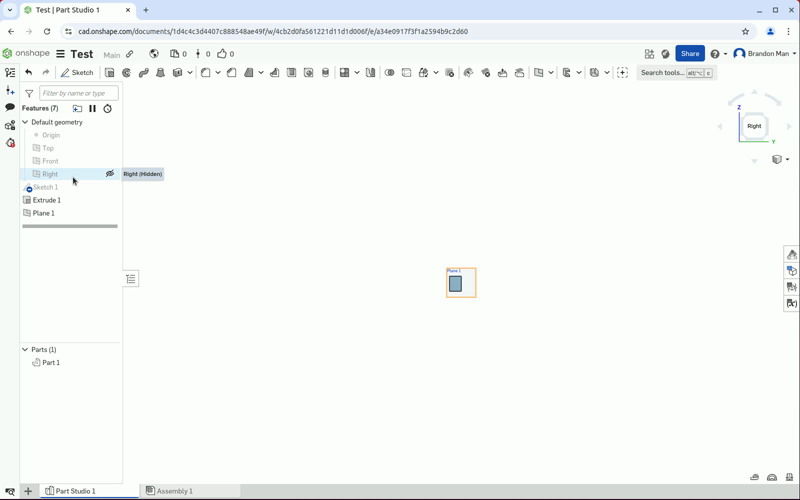
key(shift+s)
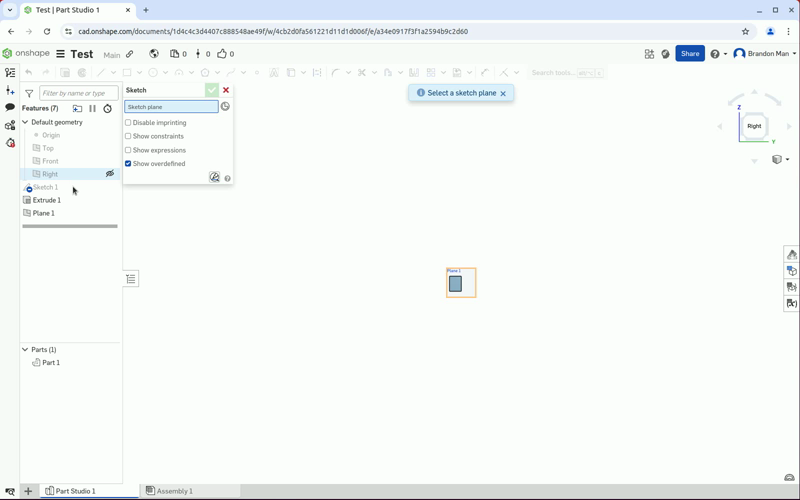
mouse_move(73, 215)
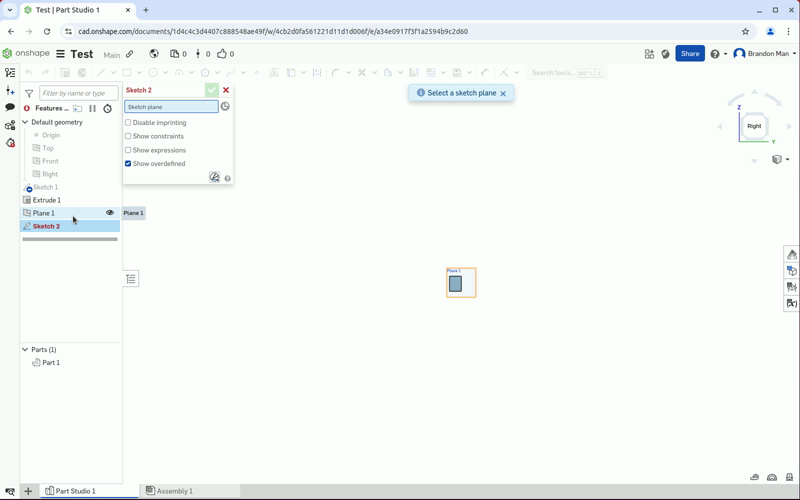
click(73, 215)
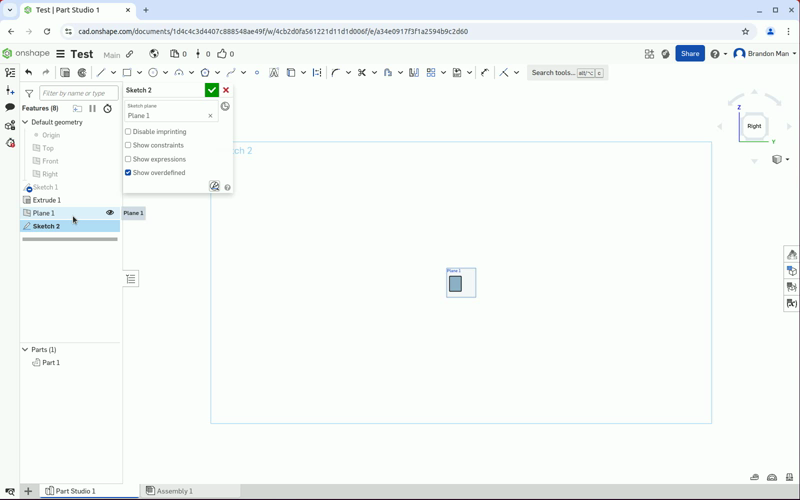
mouse_move(73, 352)
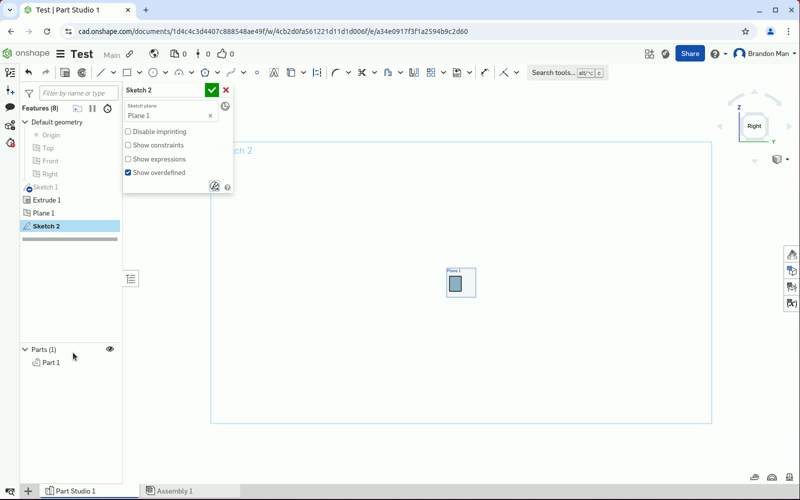
key(y)
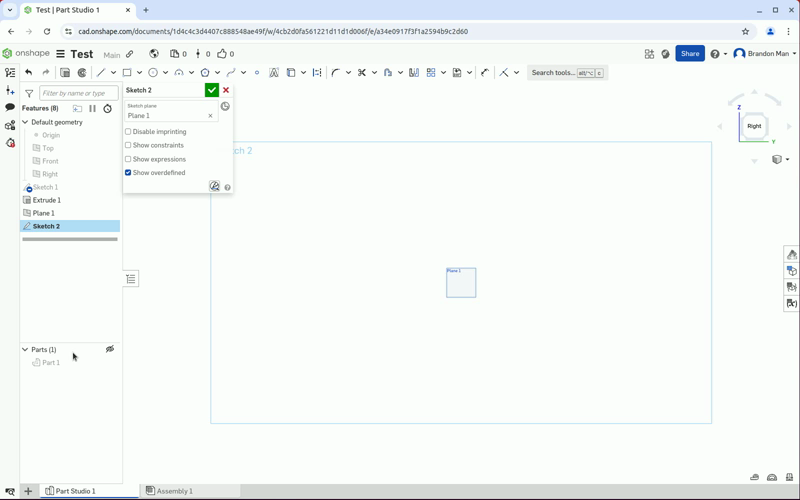
key(l)
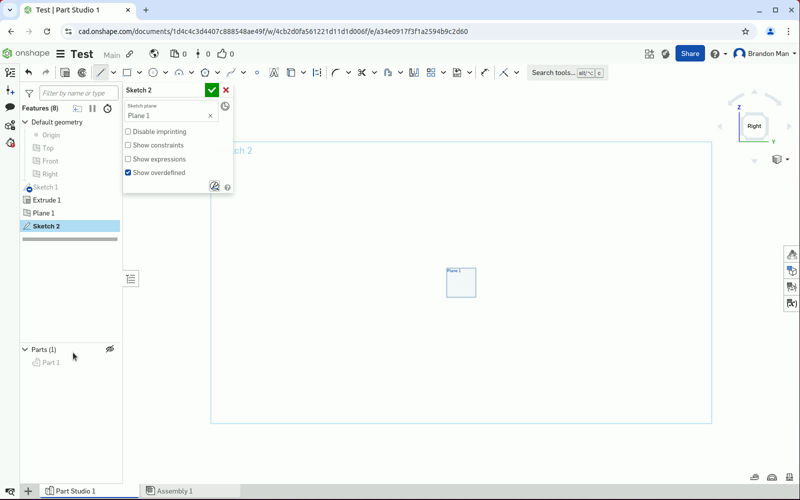
key_down(shift)
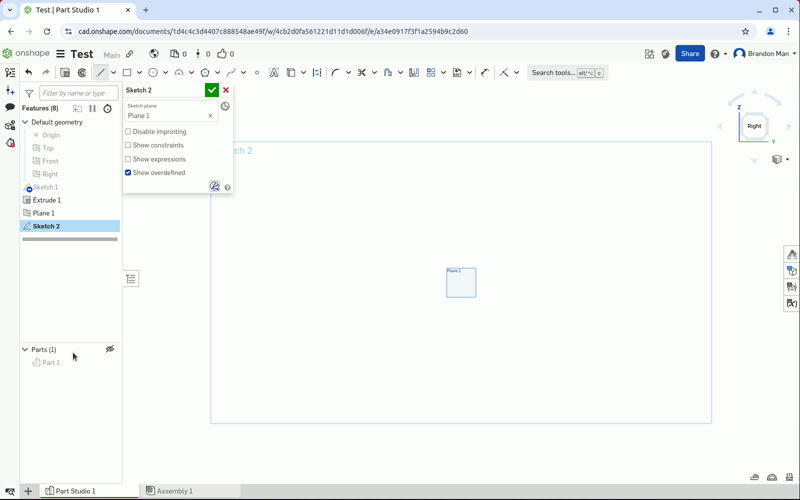
mouse_move(433, 193)
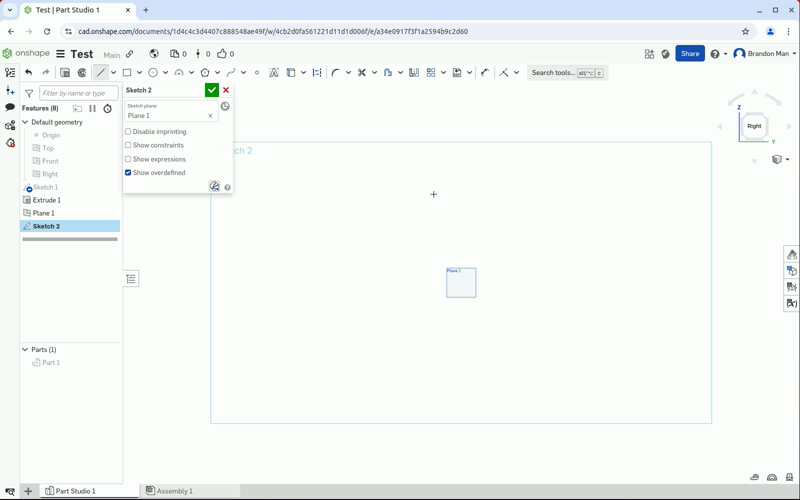
click(433, 193)
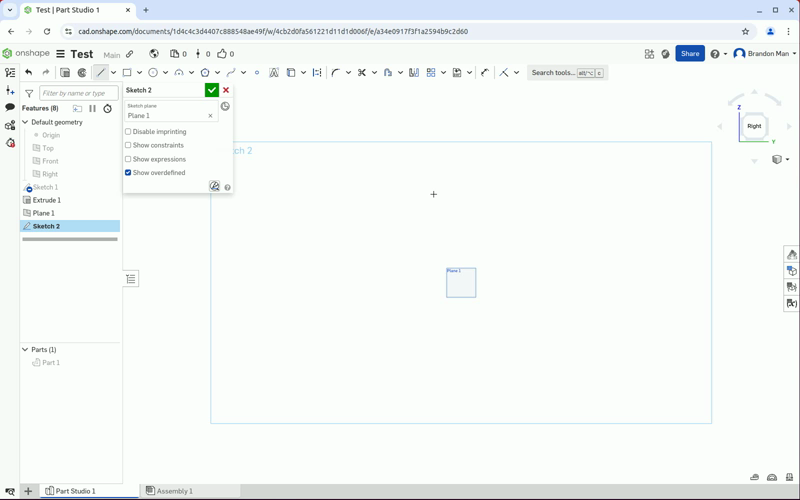
key_up(shift)
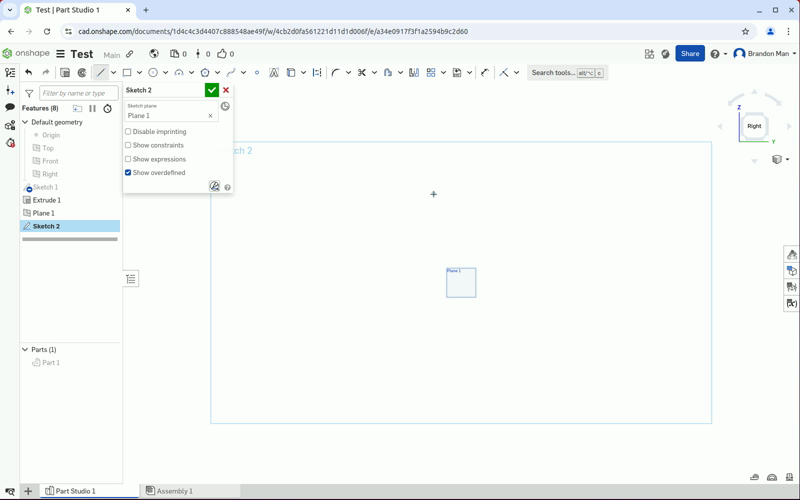
key_down(shift)
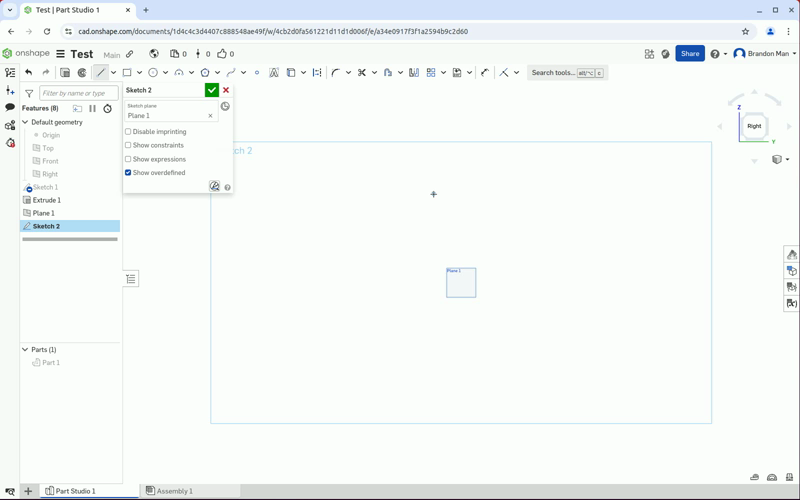
mouse_move(469, 278)
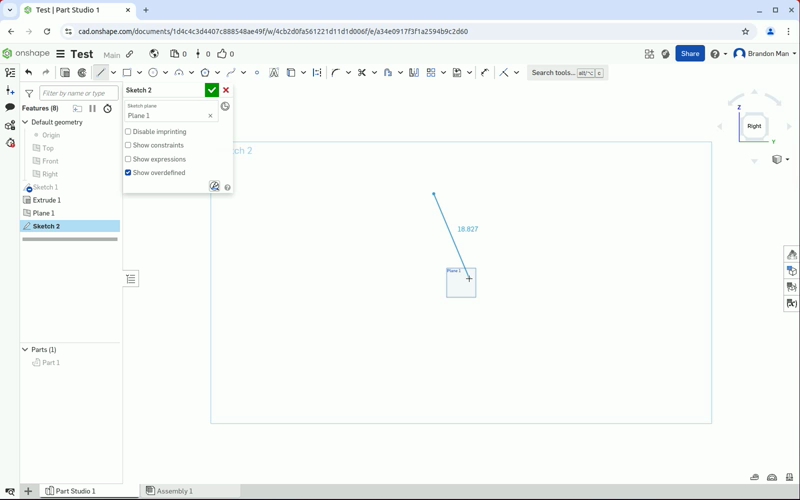
click(469, 278)
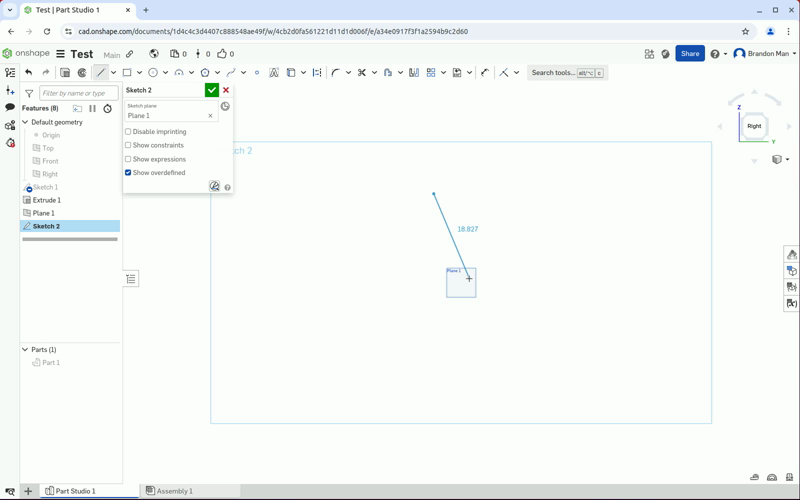
key_up(shift)
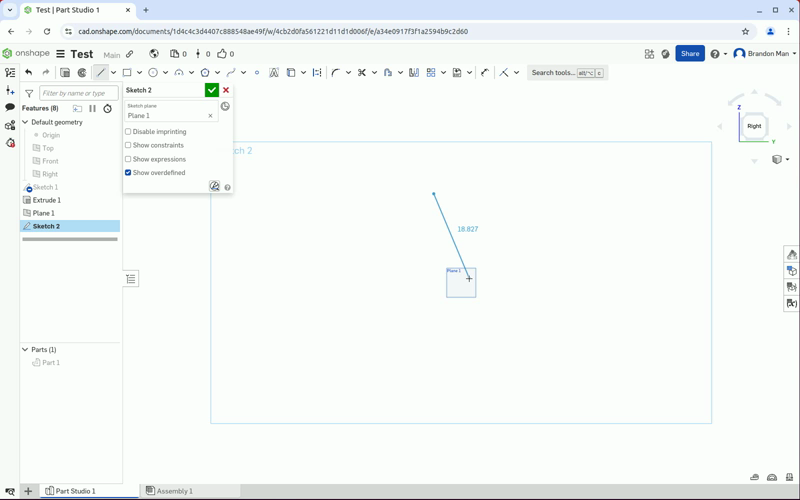
key_down(shift)
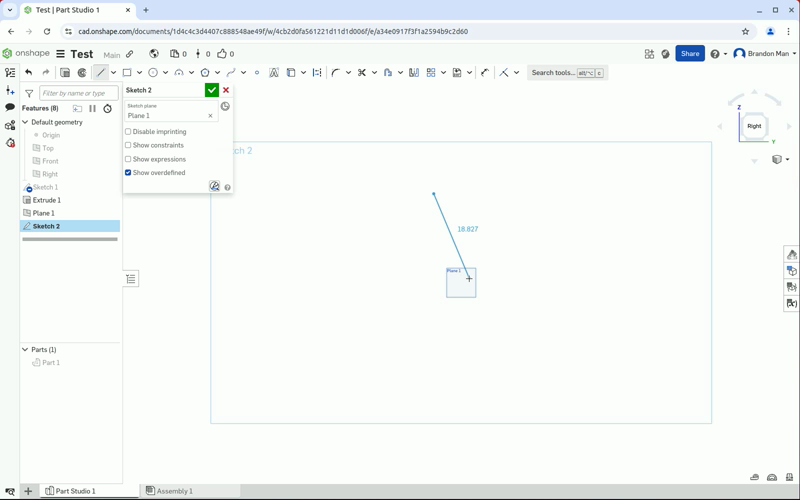
mouse_move(499, 278)
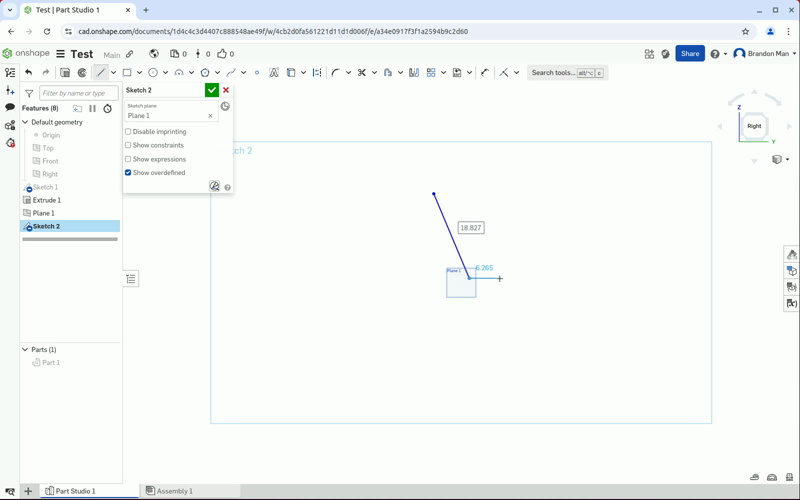
mouse_move(474, 278)
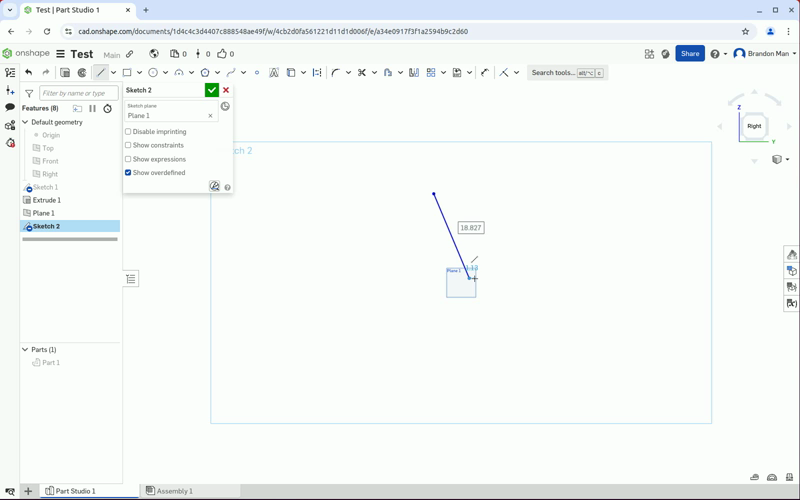
scroll(6)
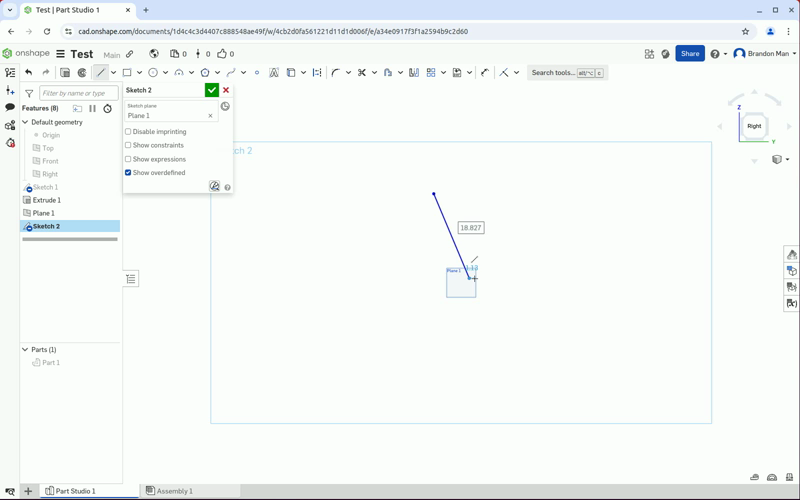
scroll(6)
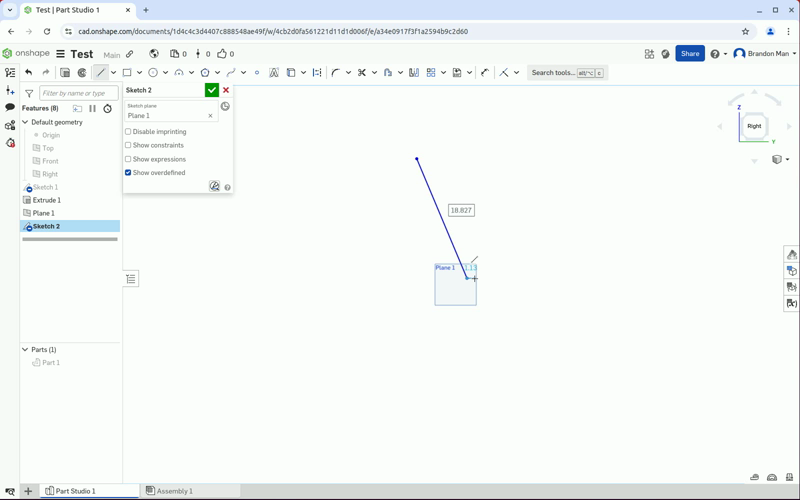
scroll(6)
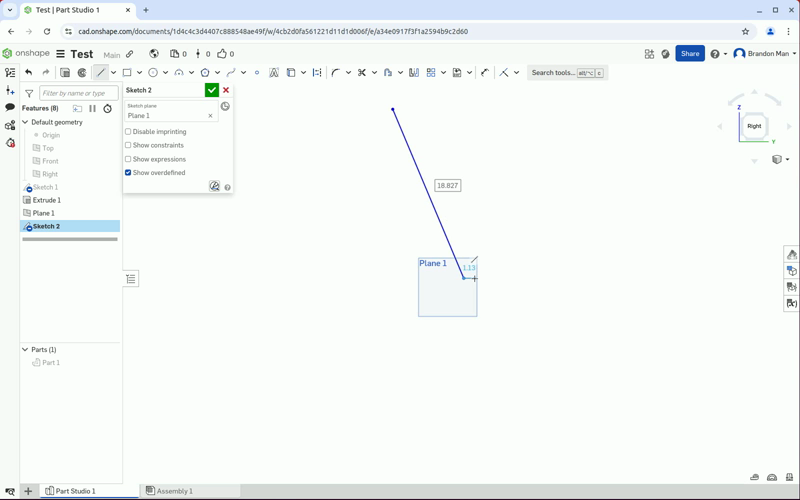
scroll(6)
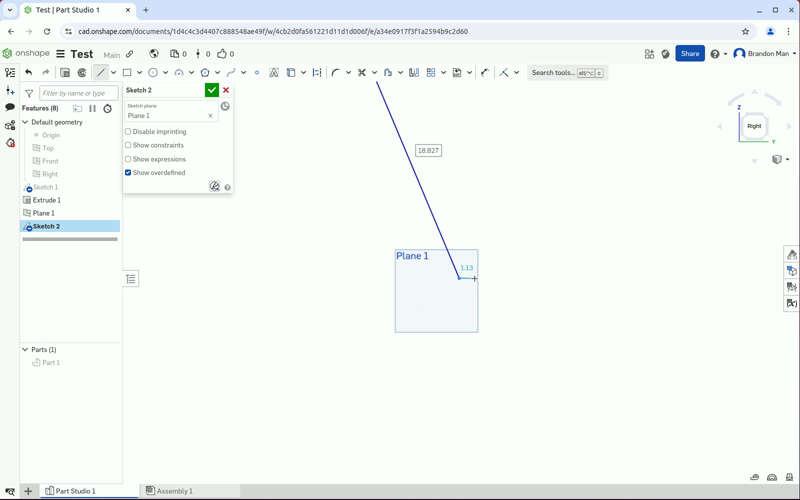
scroll(6)
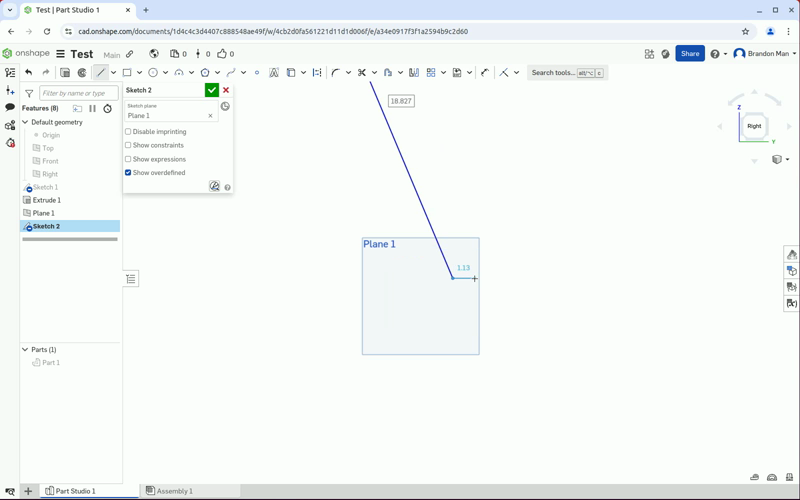
scroll(6)
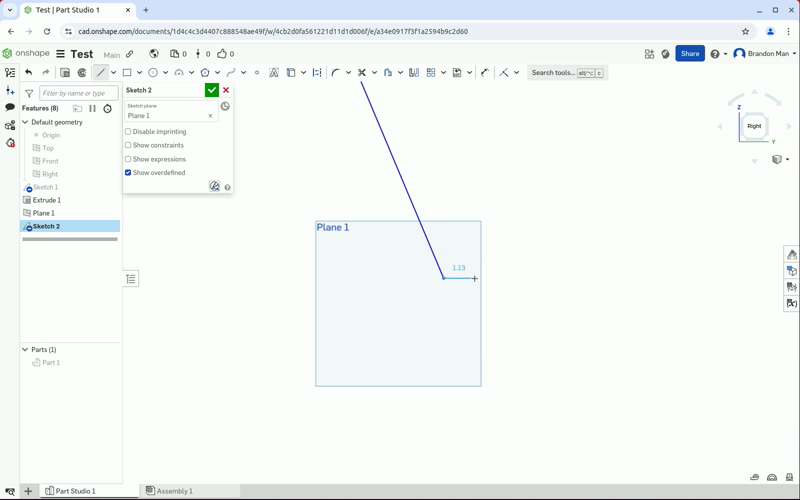
scroll(6)
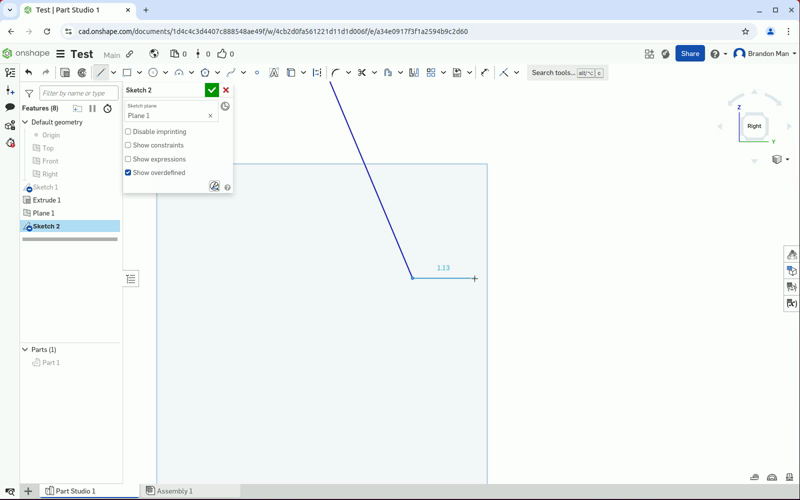
click(474, 278)
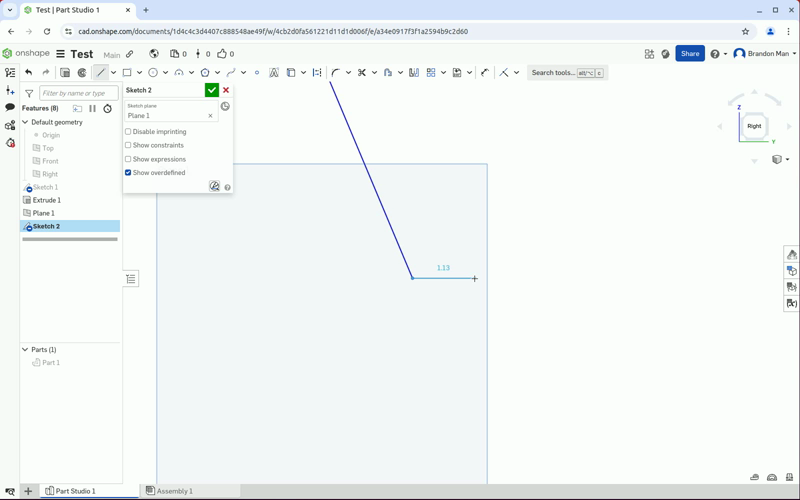
scroll(-6)
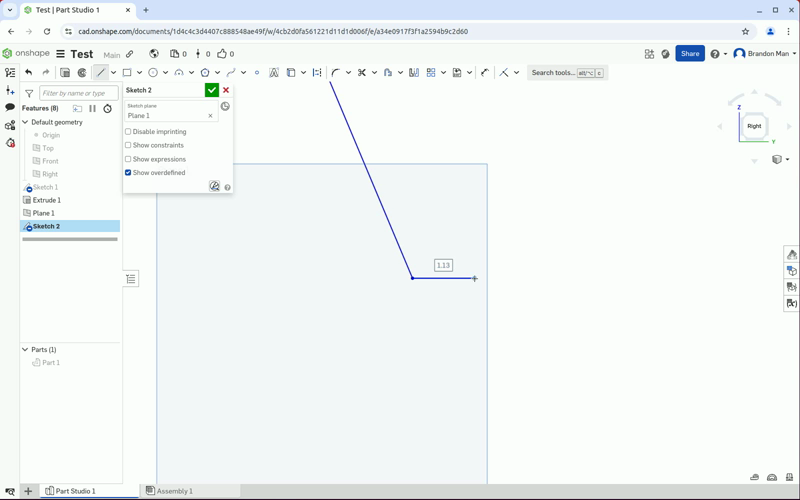
scroll(-6)
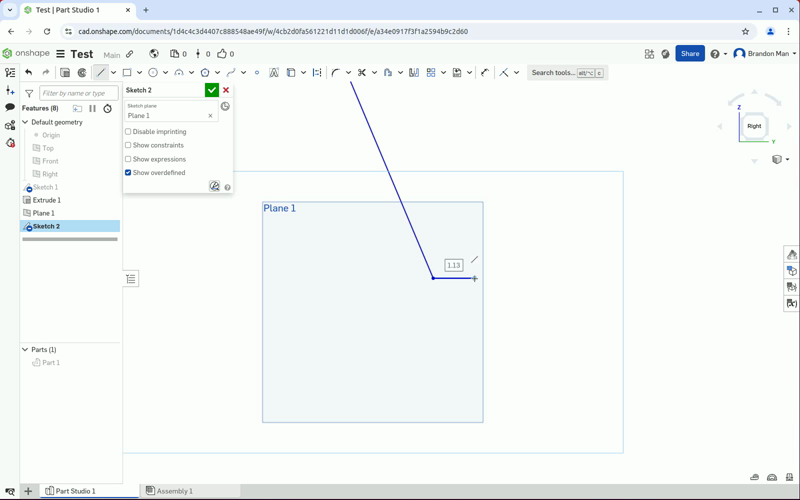
scroll(-6)
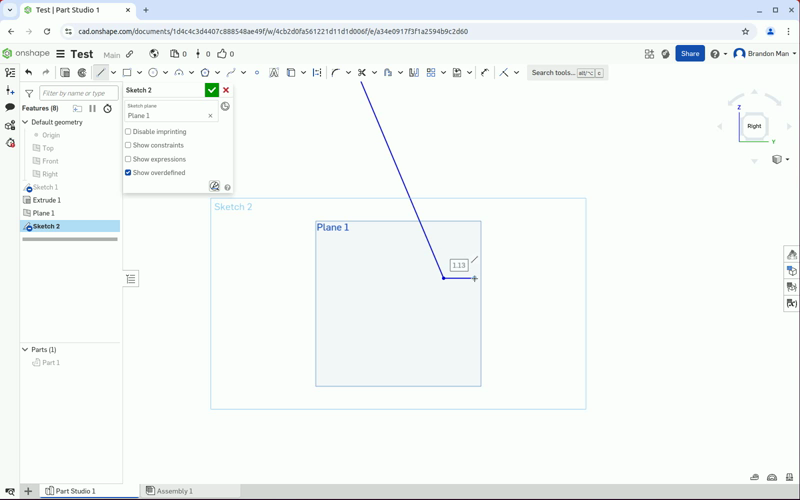
scroll(-6)
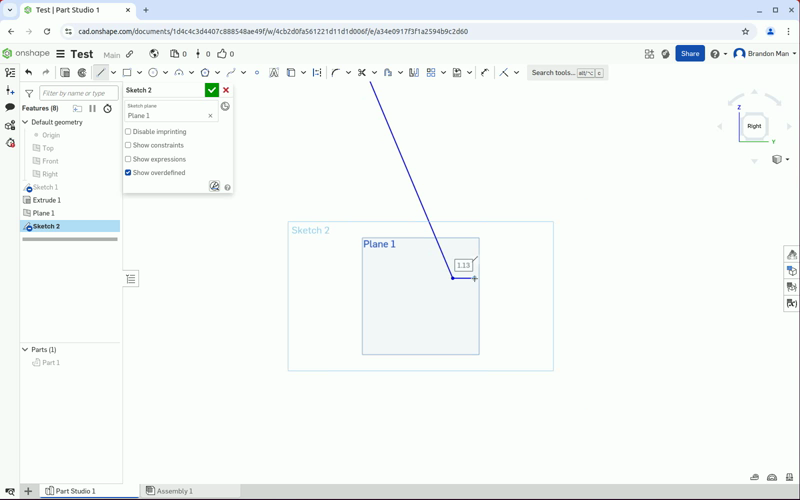
scroll(-6)
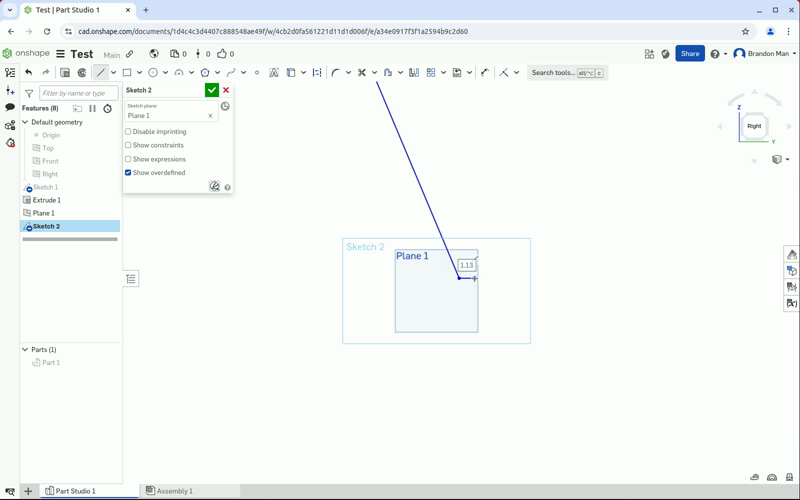
scroll(-6)
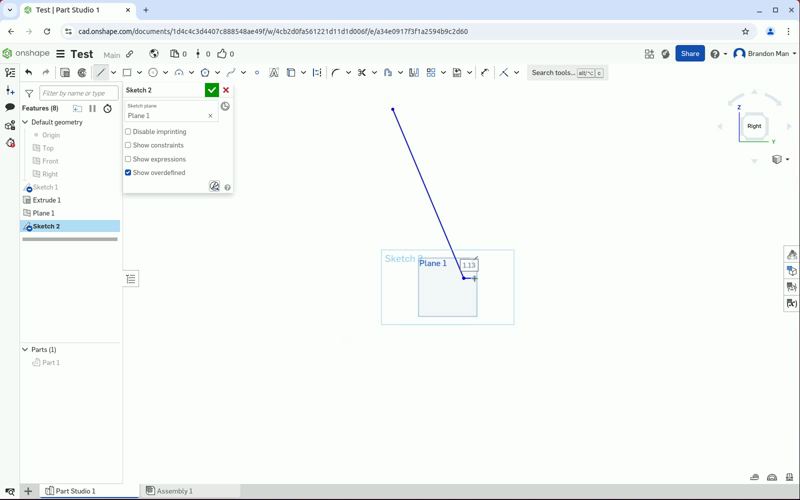
scroll(-6)
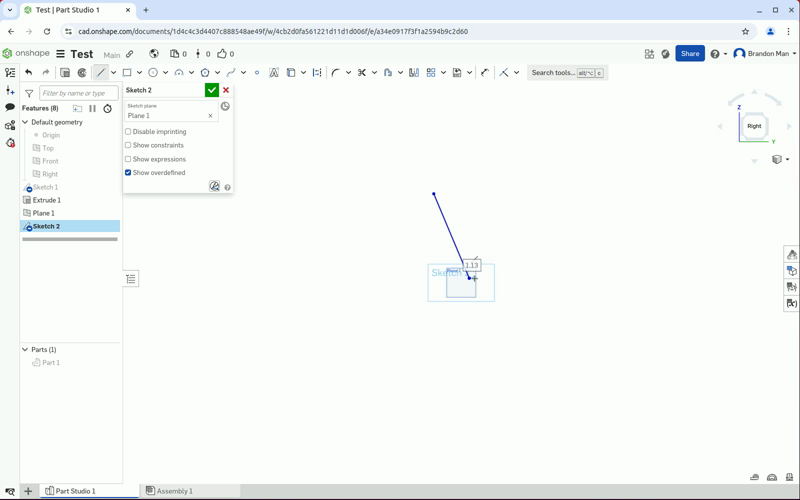
key_up(shift)
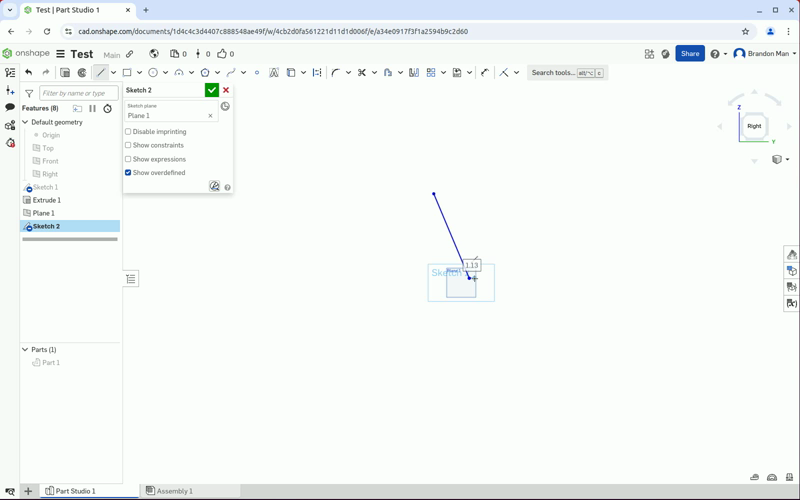
key_down(shift)
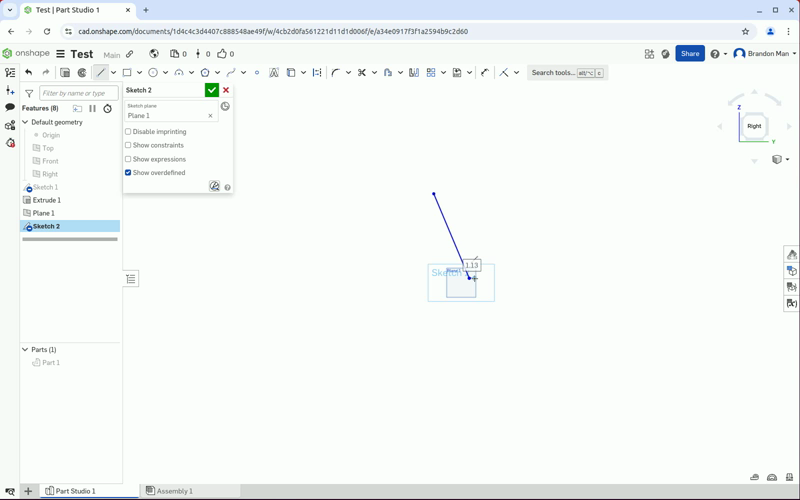
mouse_move(438, 193)
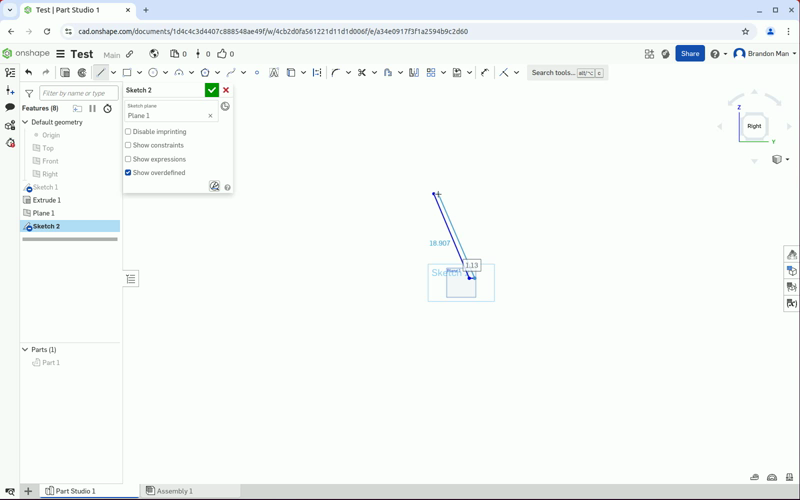
click(438, 193)
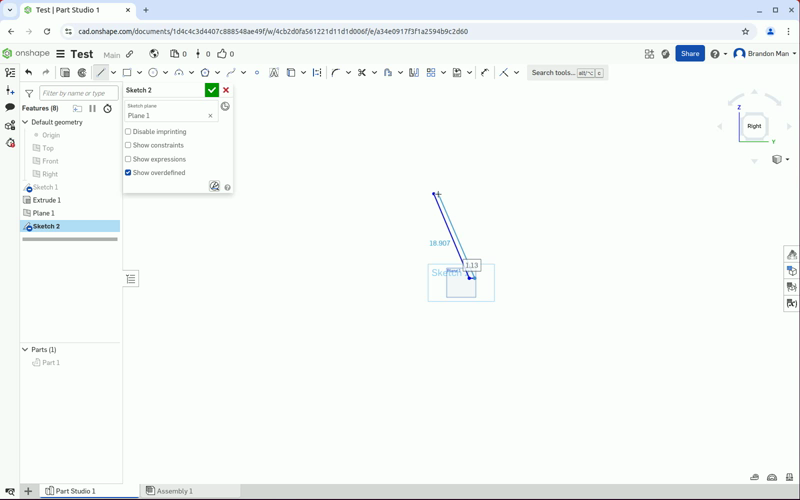
key_up(shift)
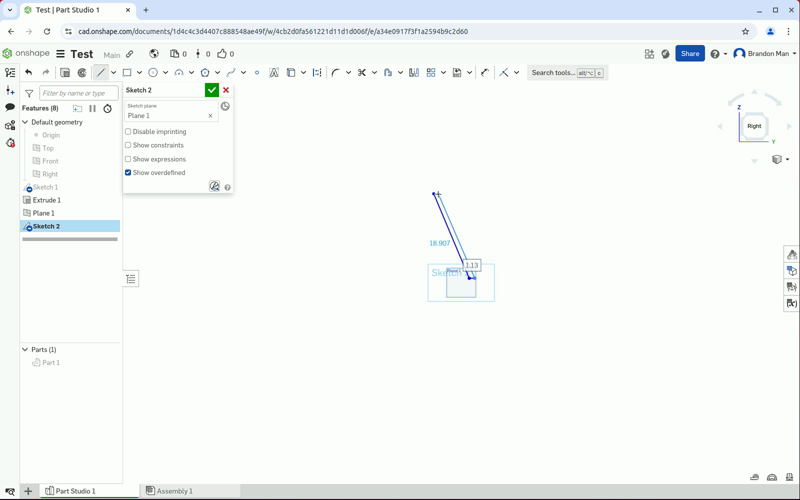
mouse_move(468, 193)
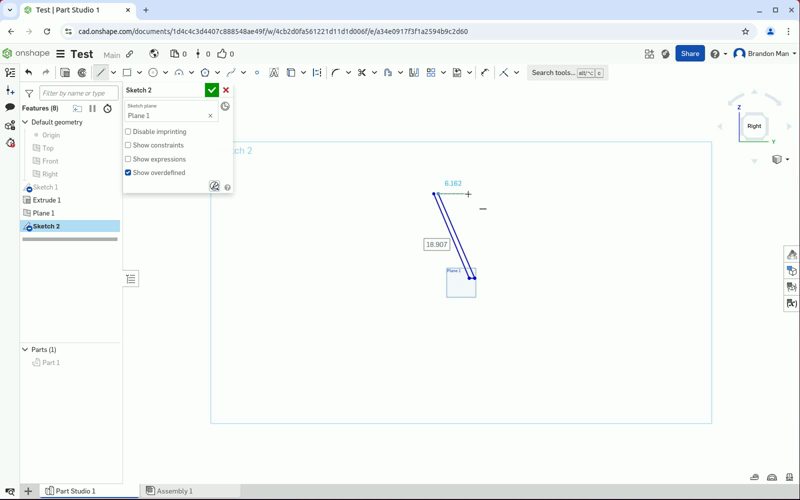
key_down(shift)
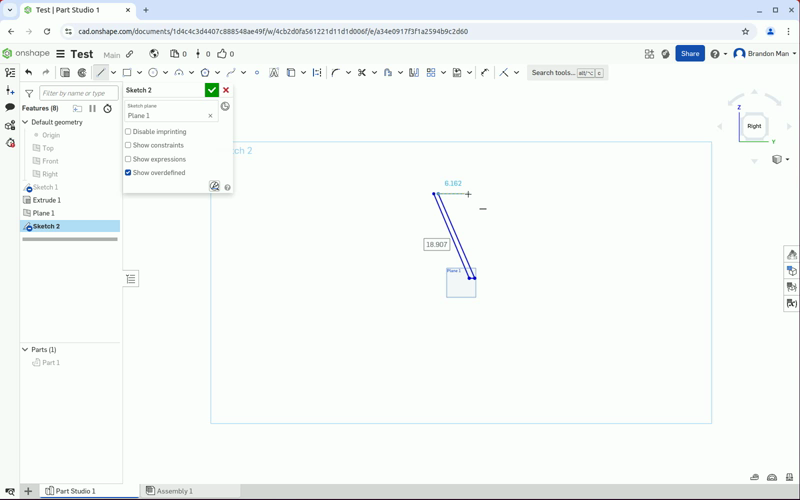
mouse_move(433, 193)
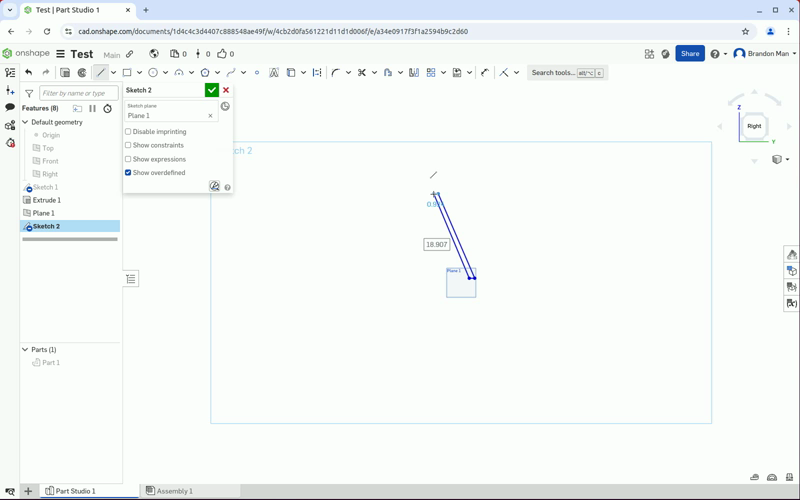
scroll(6)
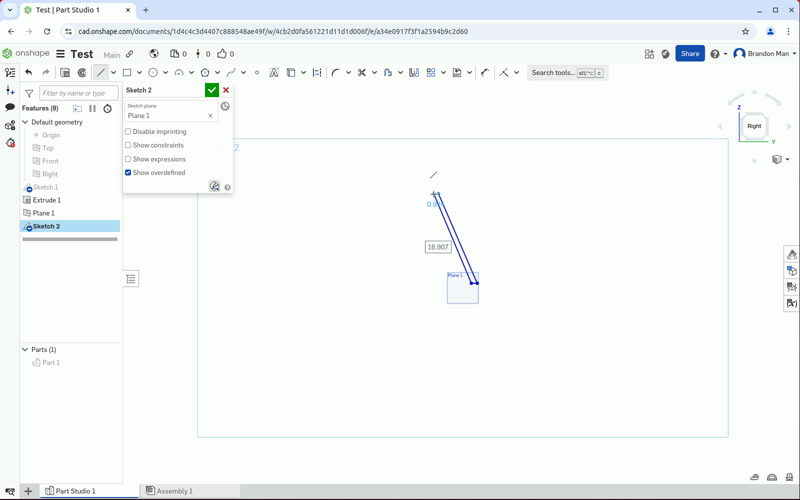
scroll(6)
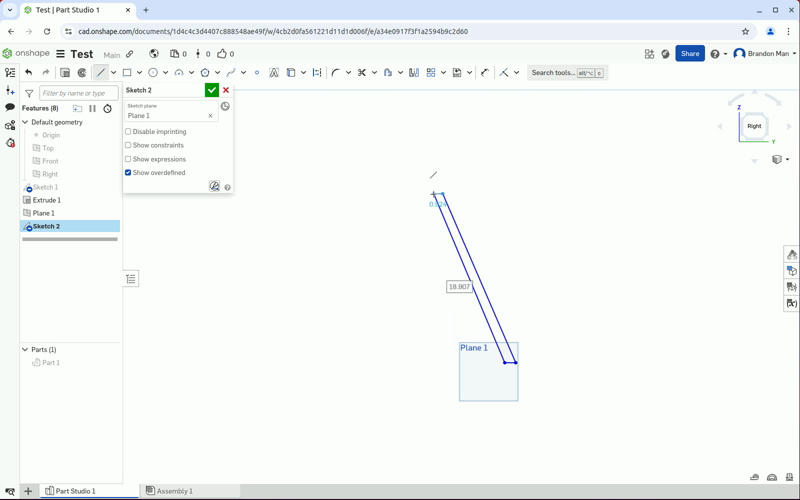
scroll(6)
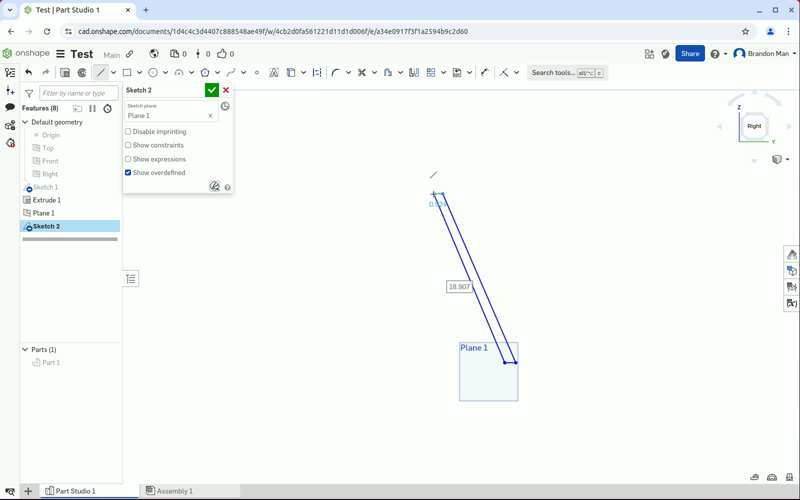
scroll(6)
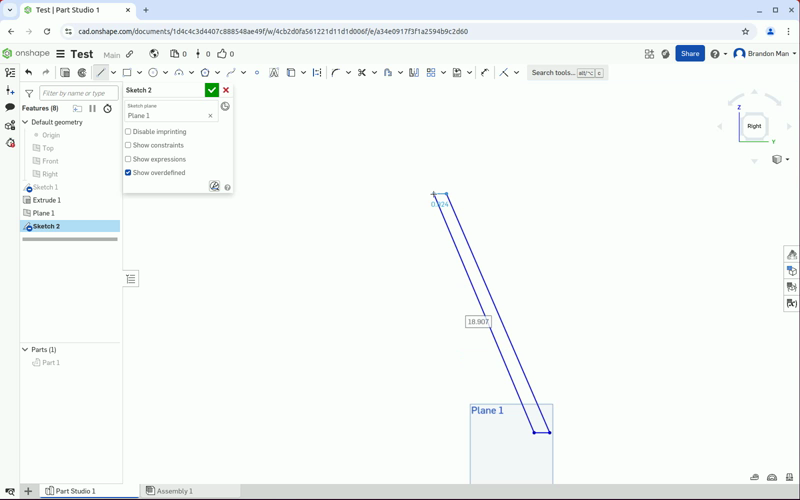
scroll(6)
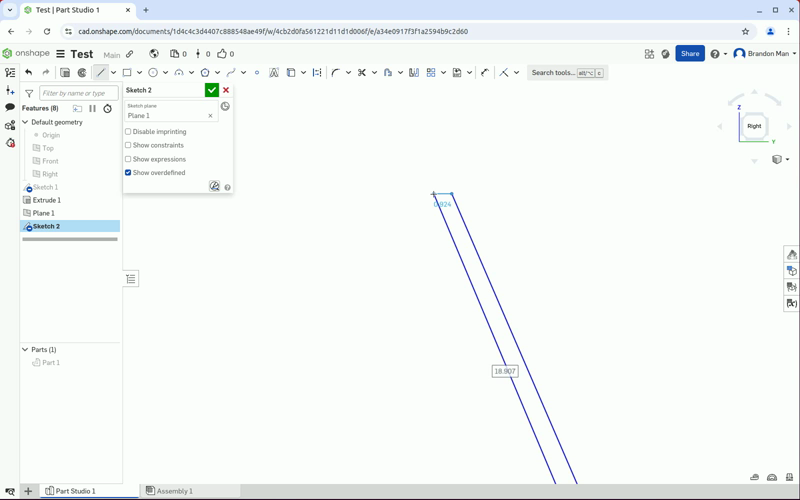
scroll(6)
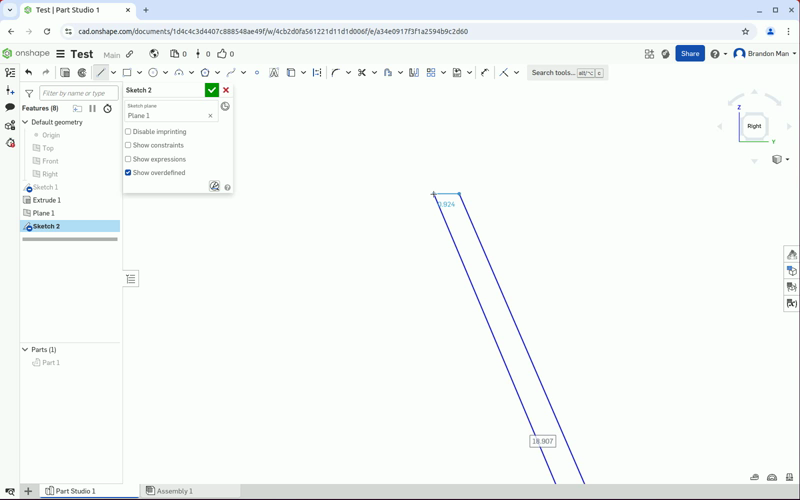
scroll(6)
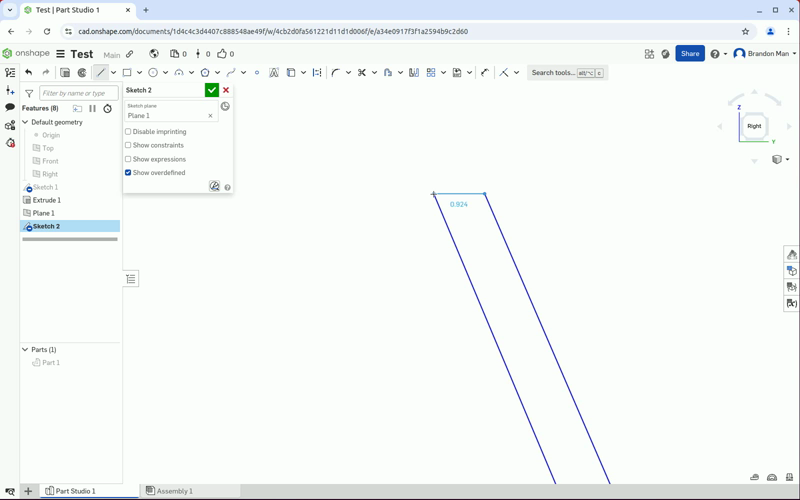
key_up(shift)
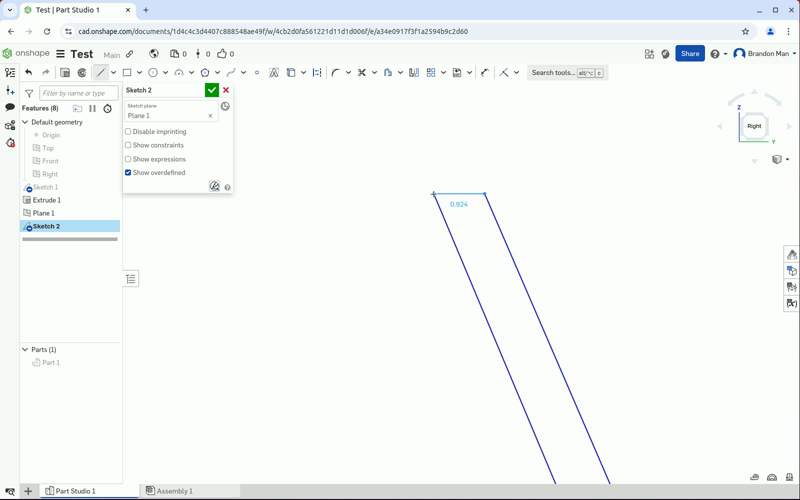
click(433, 193)
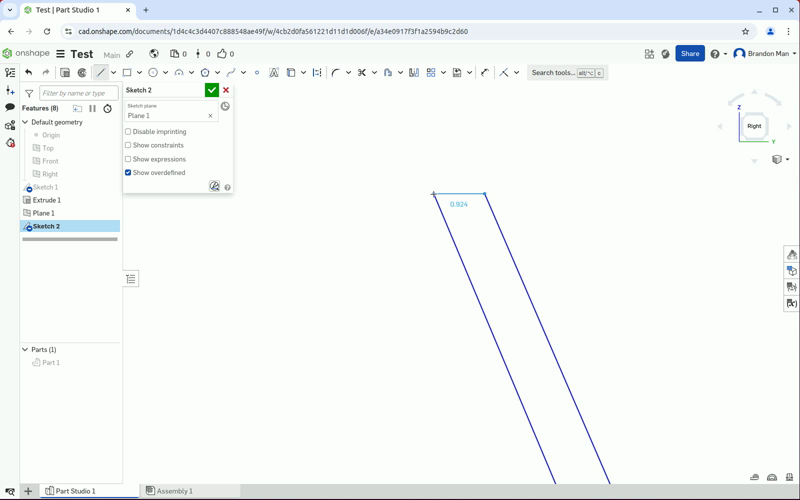
scroll(-6)
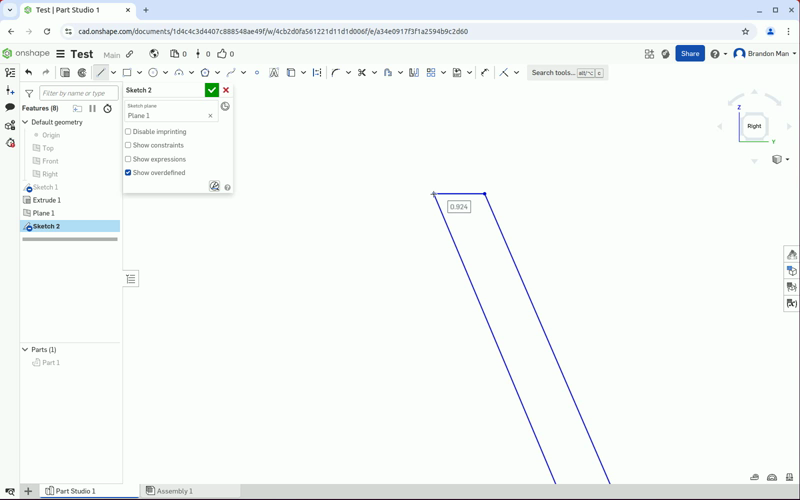
scroll(-6)
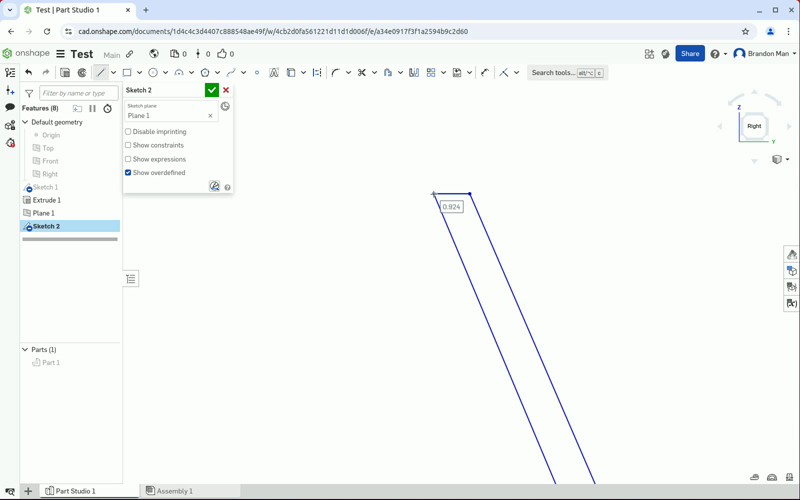
scroll(-6)
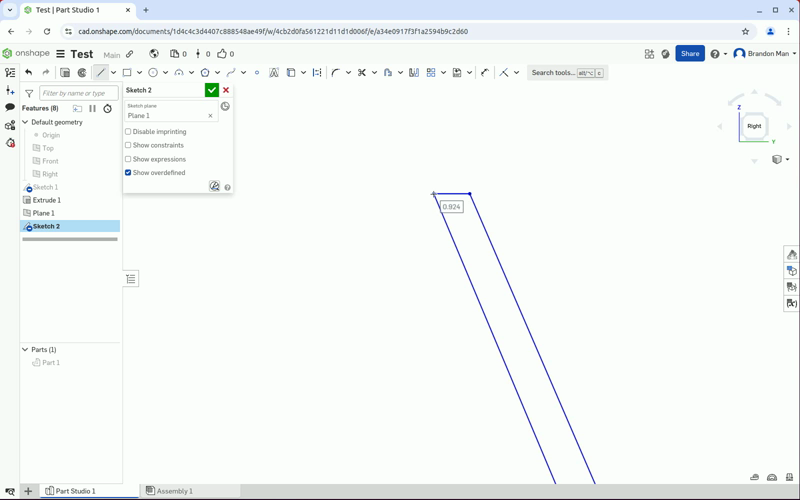
scroll(-6)
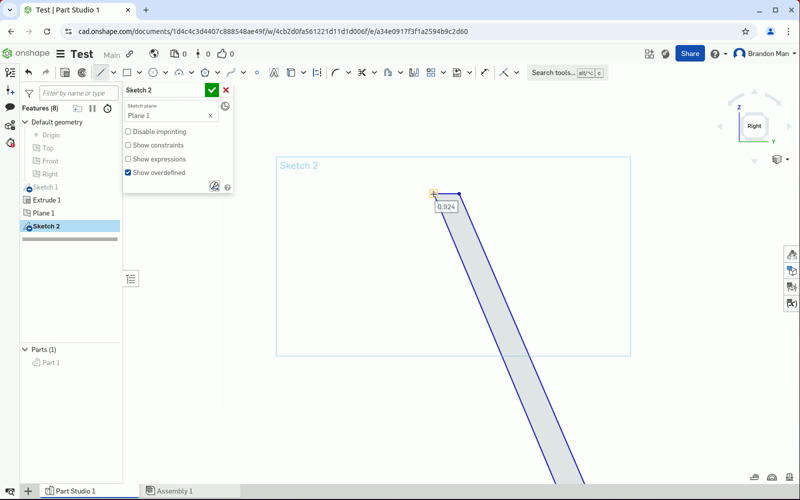
scroll(-6)
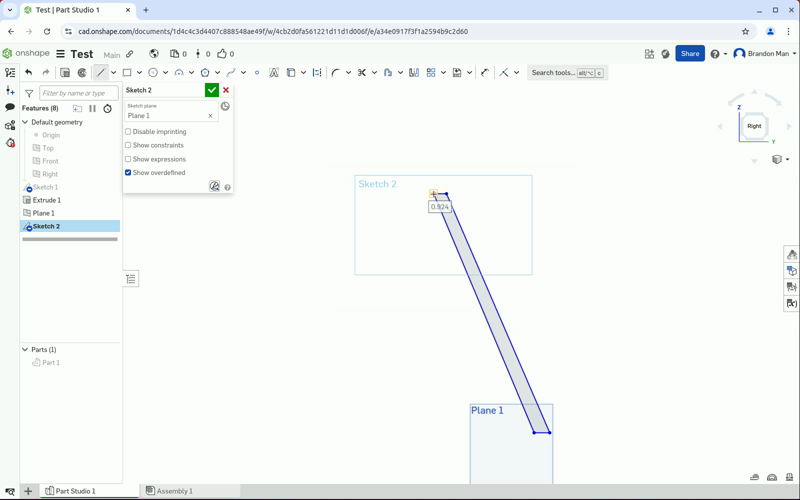
scroll(-6)
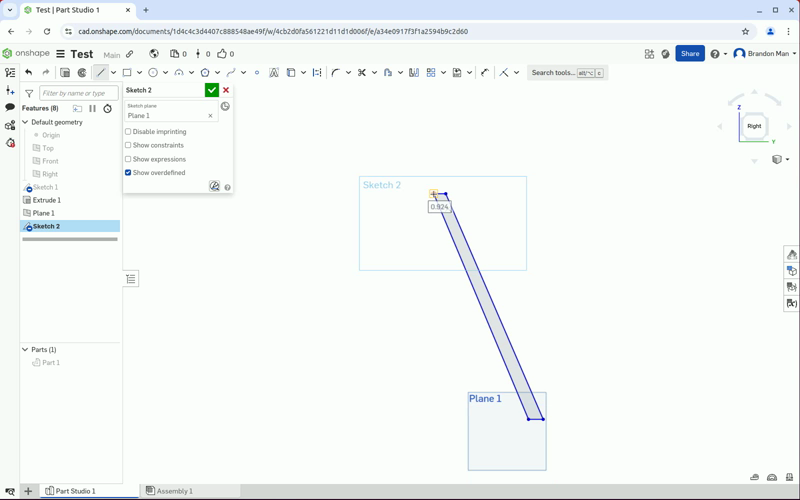
scroll(-6)
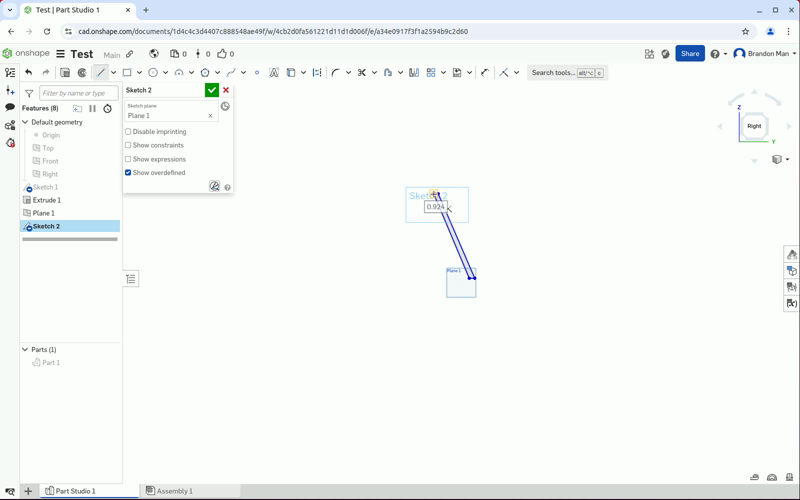
key(esc)
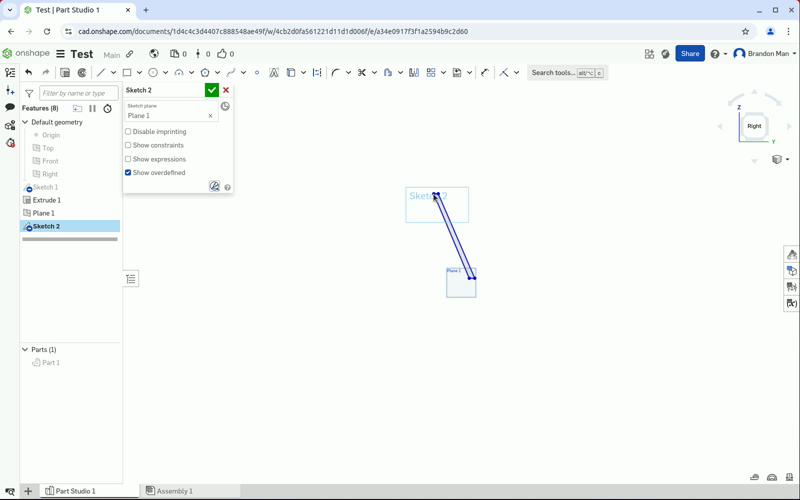
mouse_move(462, 260)
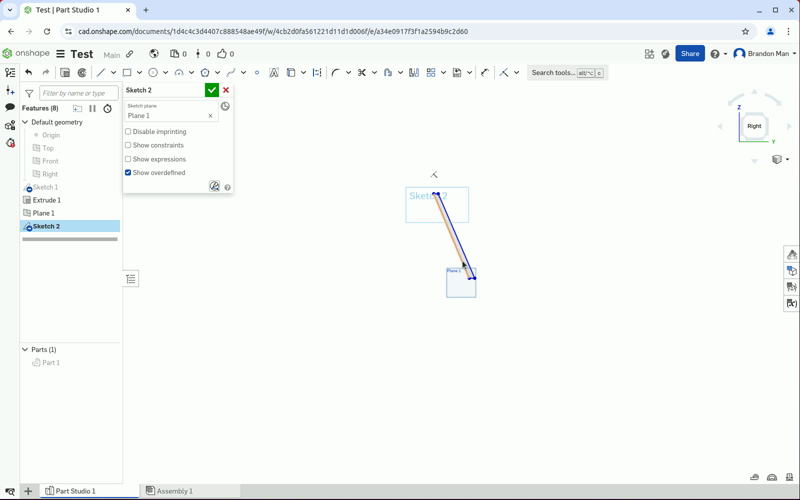
scroll(6)
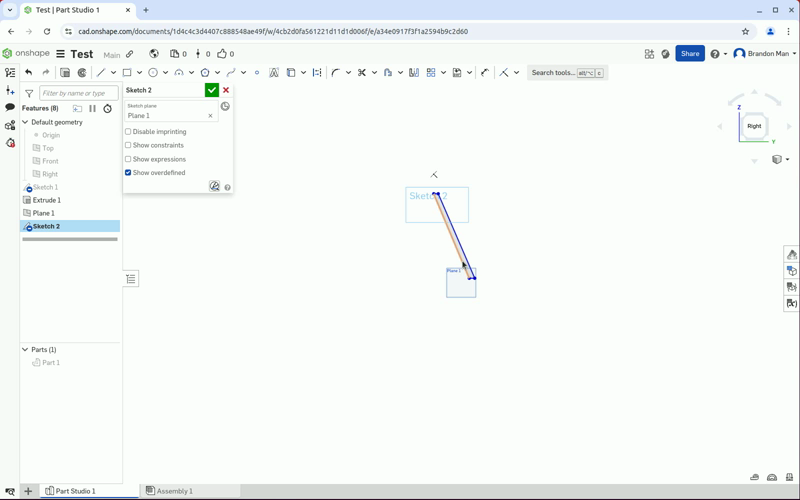
scroll(6)
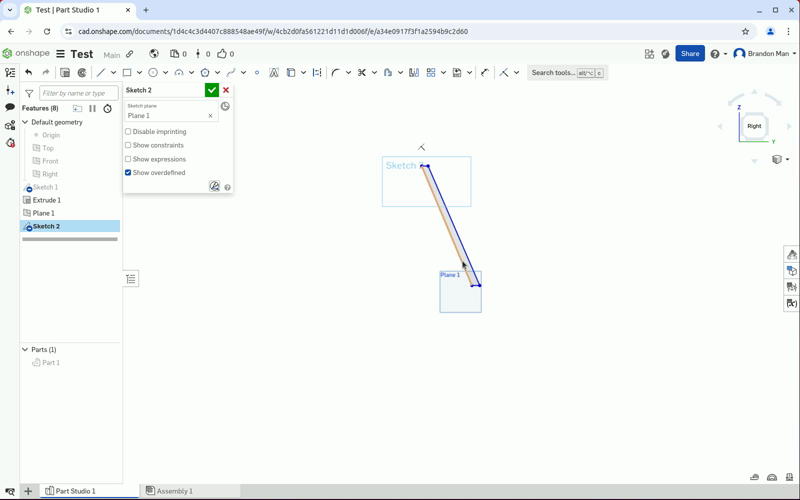
scroll(6)
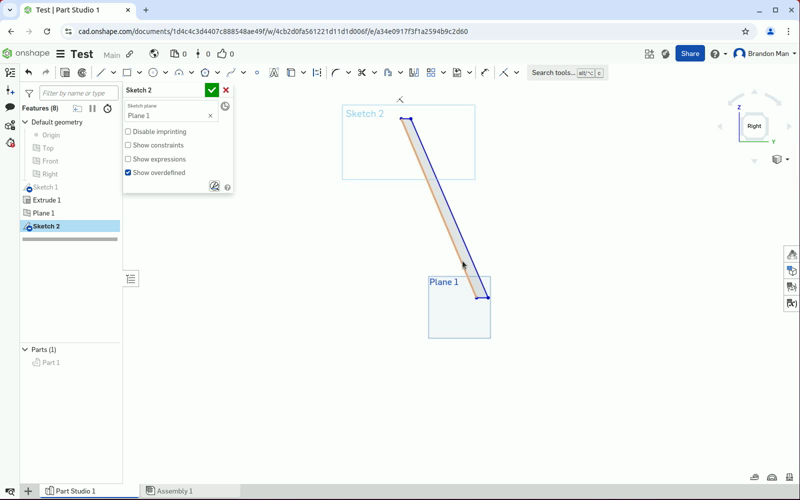
scroll(6)
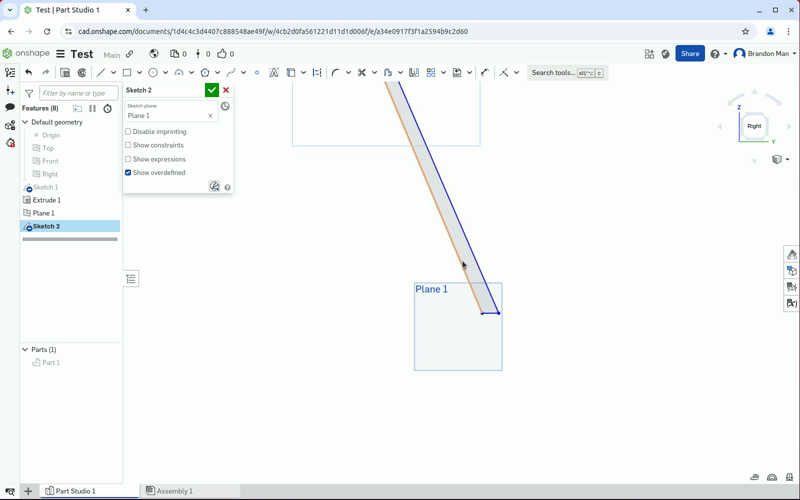
scroll(6)
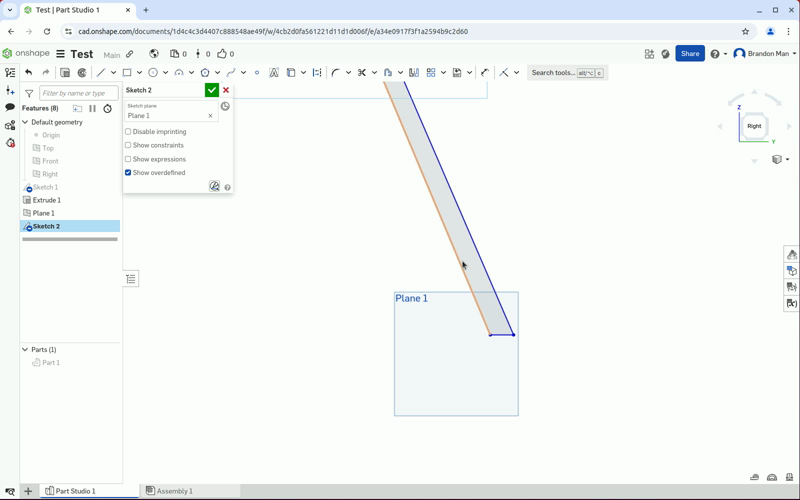
scroll(6)
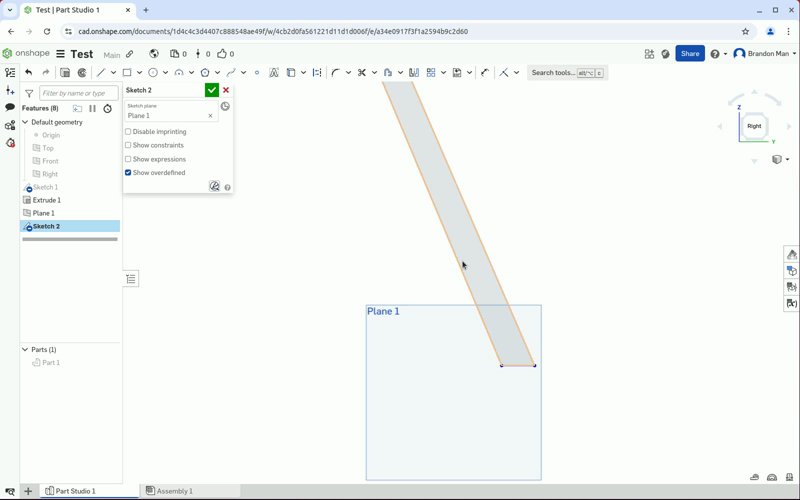
scroll(6)
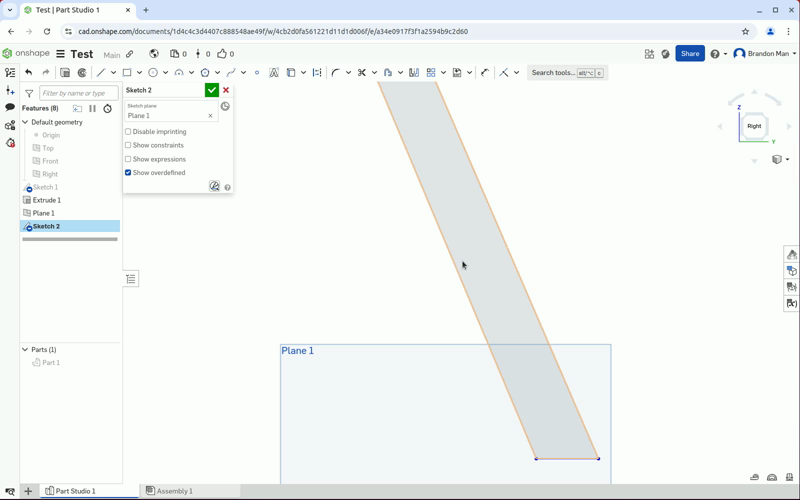
click(462, 260)
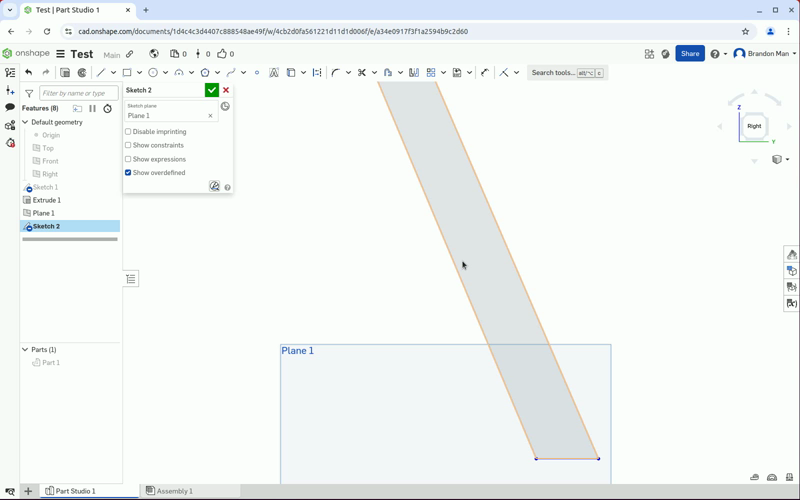
scroll(-6)
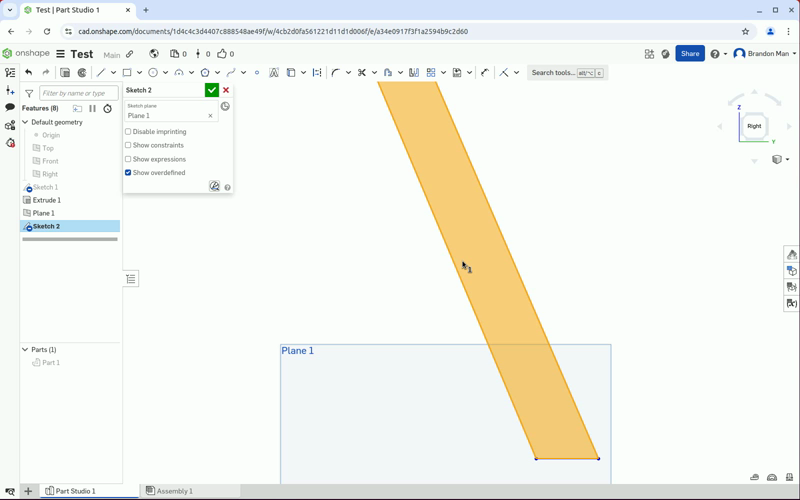
scroll(-6)
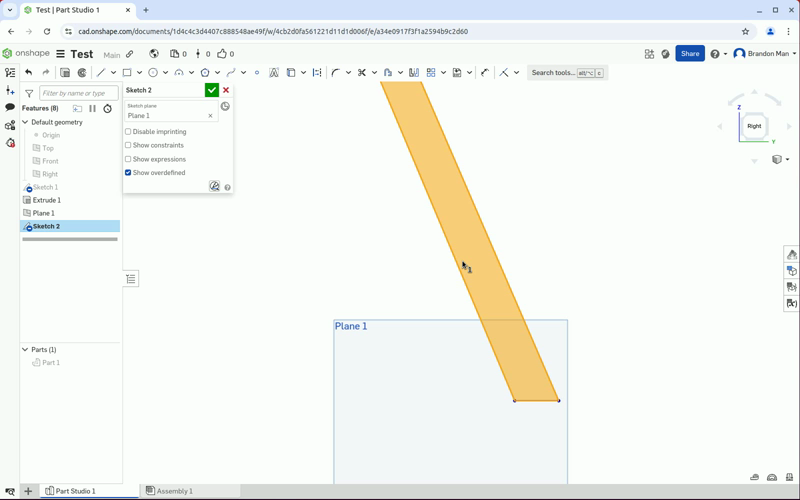
scroll(-6)
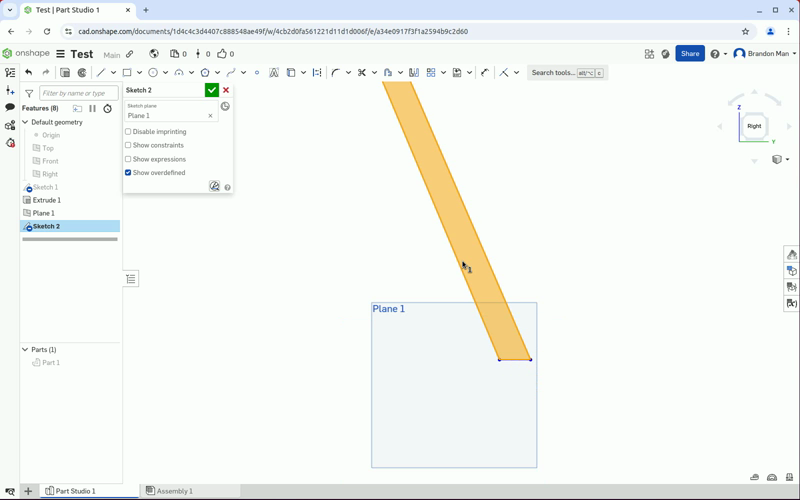
scroll(-6)
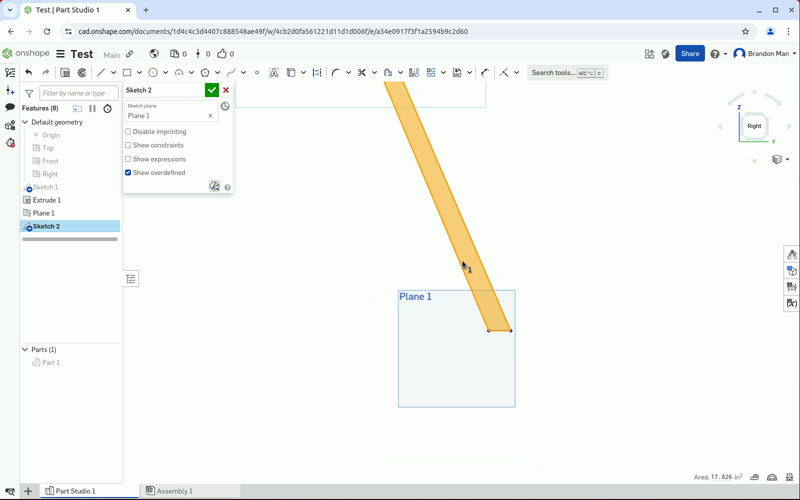
scroll(-6)
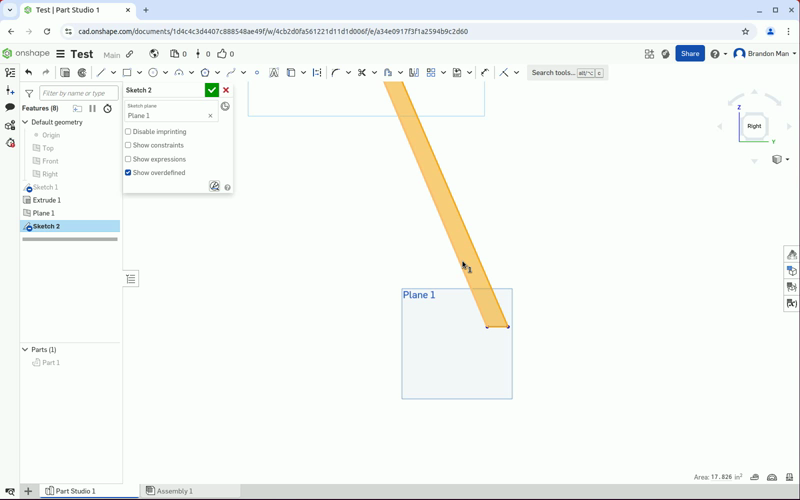
scroll(-6)
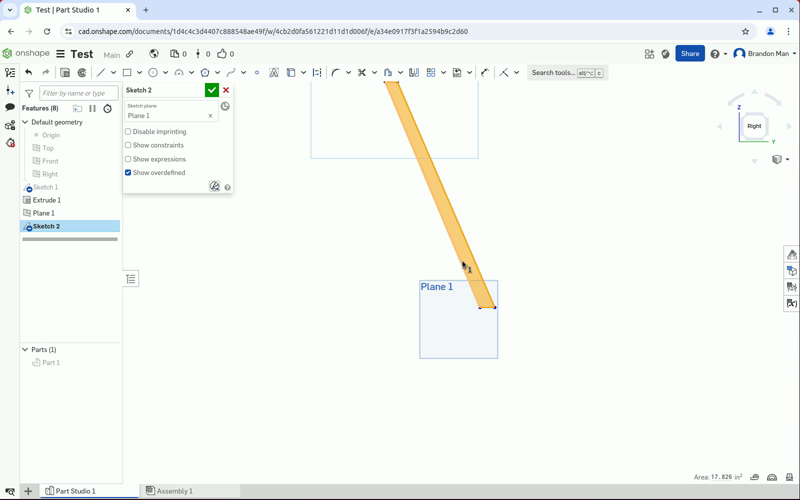
scroll(-6)
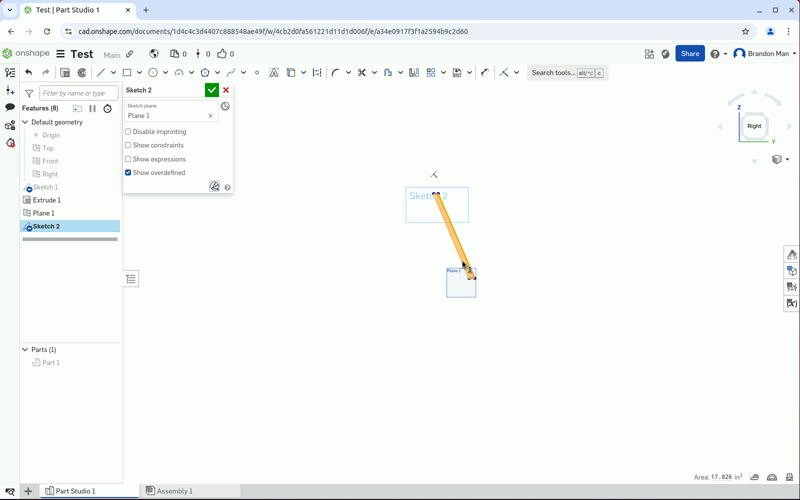
mouse_move(73, 352)
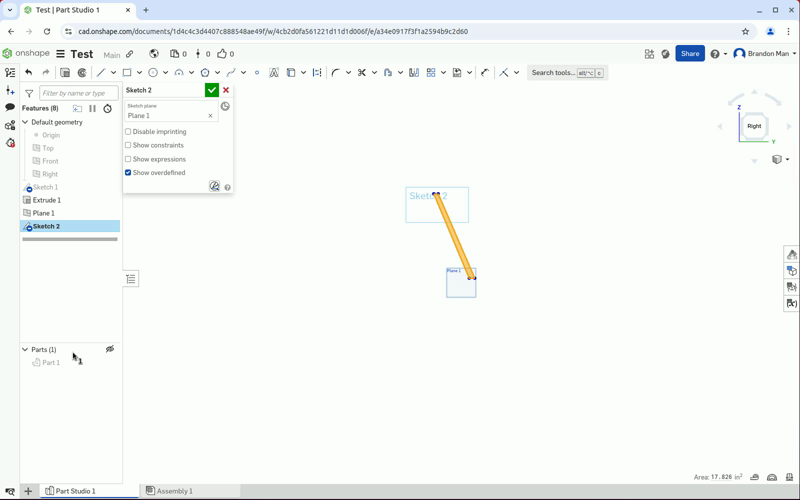
key(shift+y)
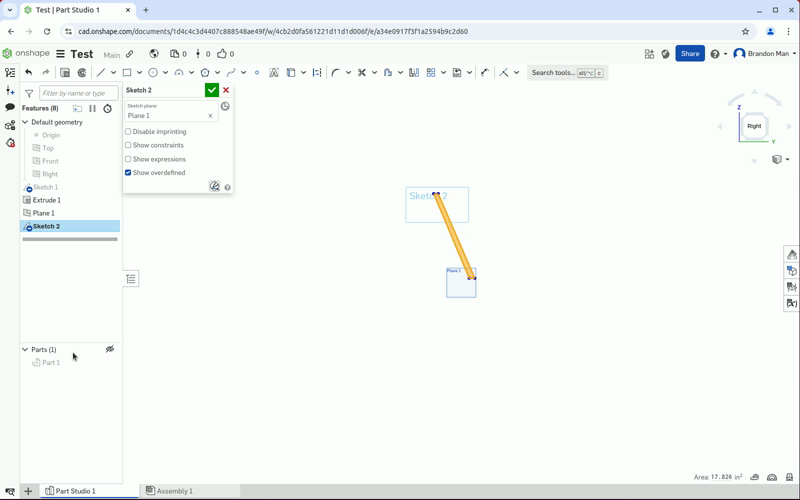
key(shift+e)
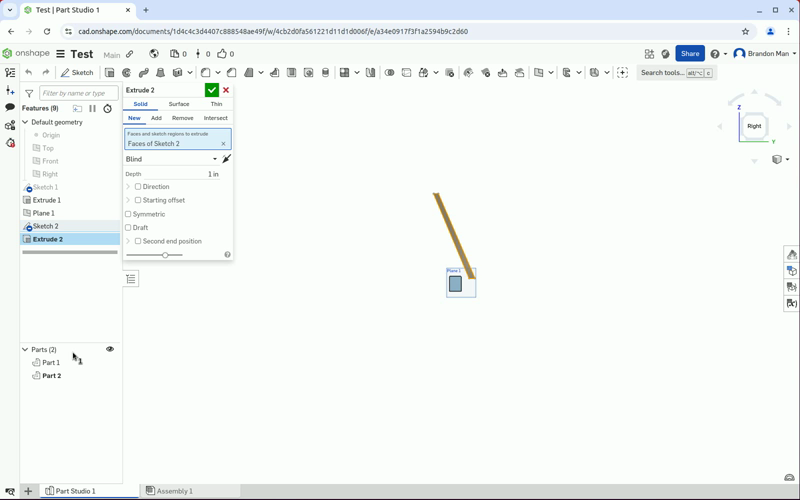
mouse_move(143, 106)
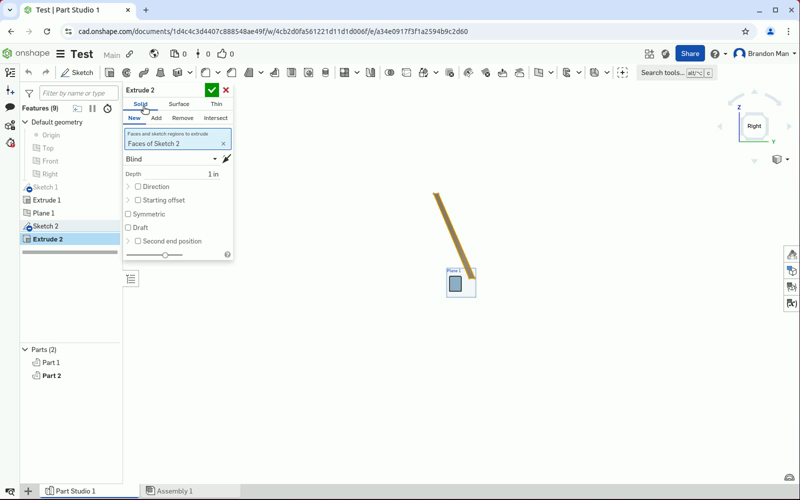
click(143, 106)
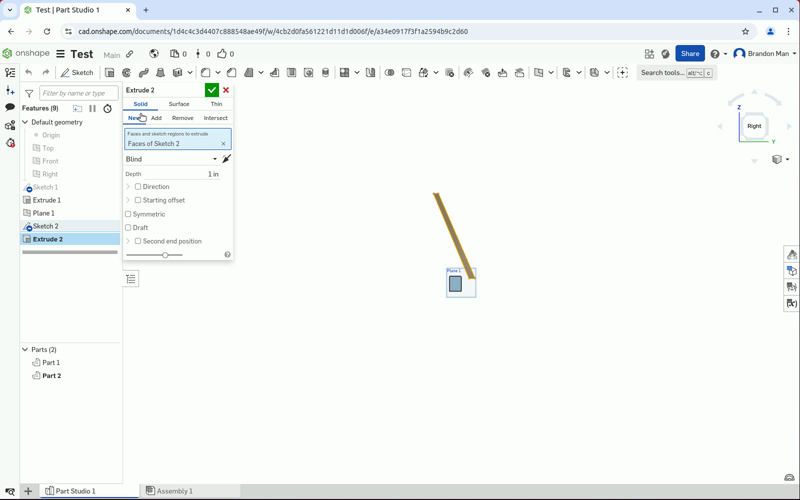
mouse_move(137, 120)
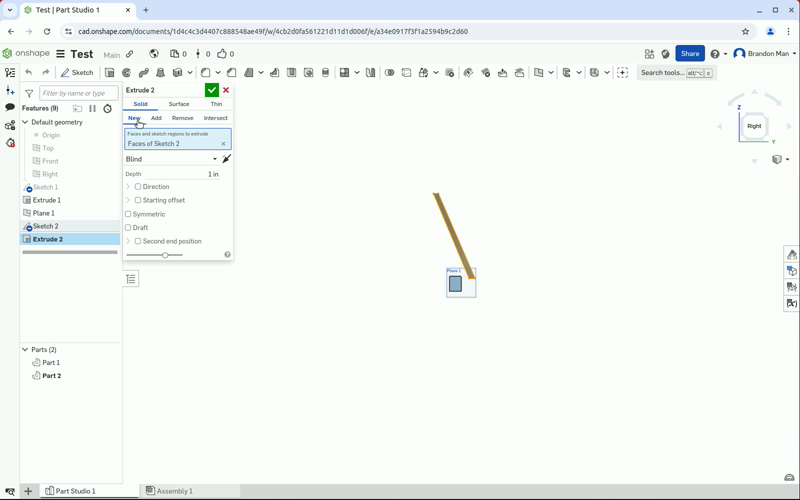
click(137, 120)
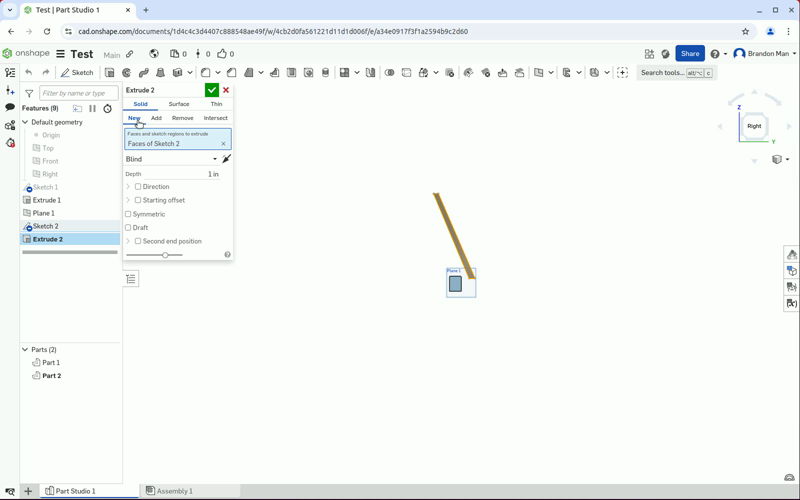
key(tab, 4)
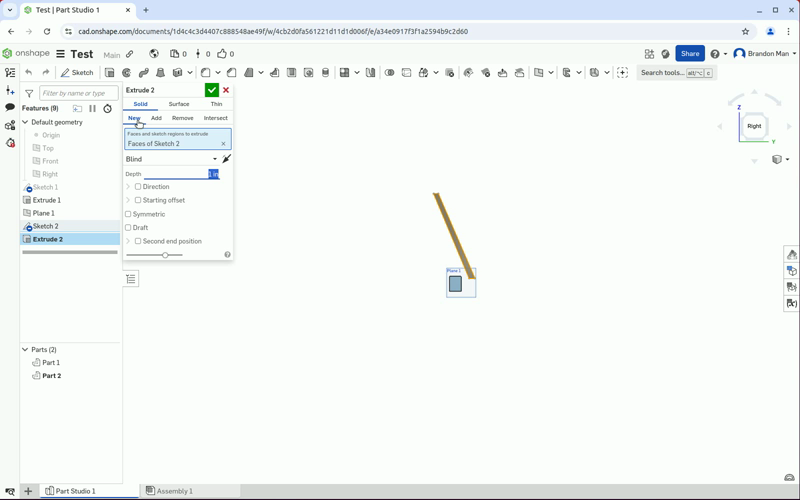
text(21.183)
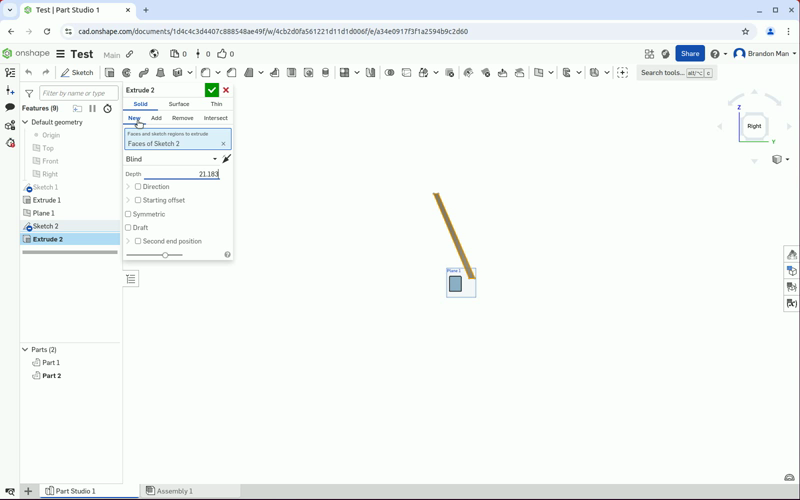
key(enter)
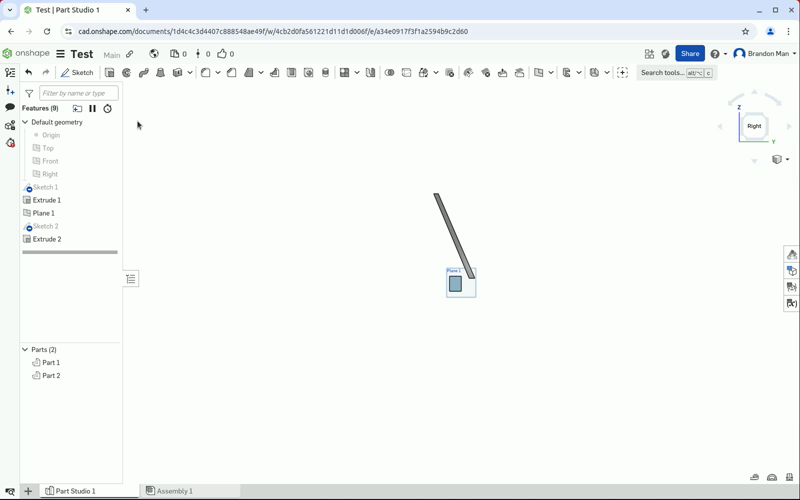
key(shift+h)
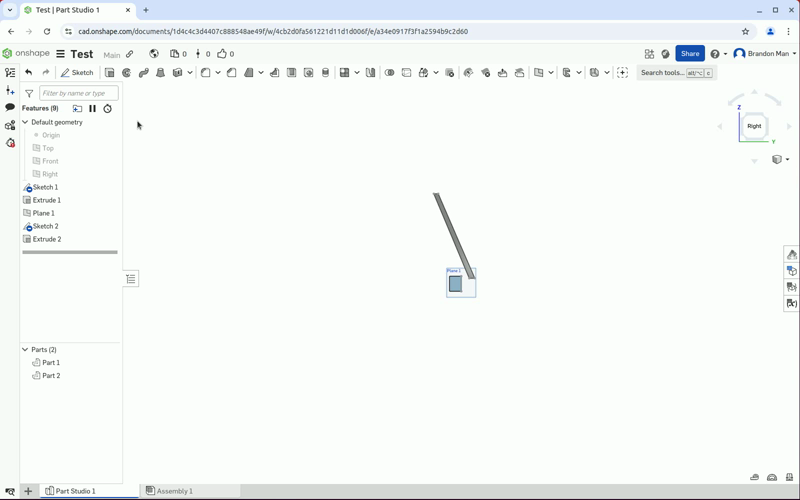
key(shift+h)
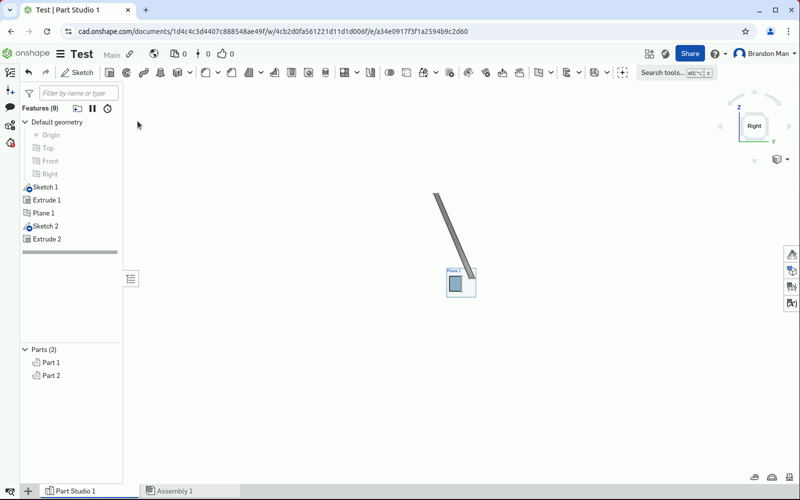
key(shift+7)
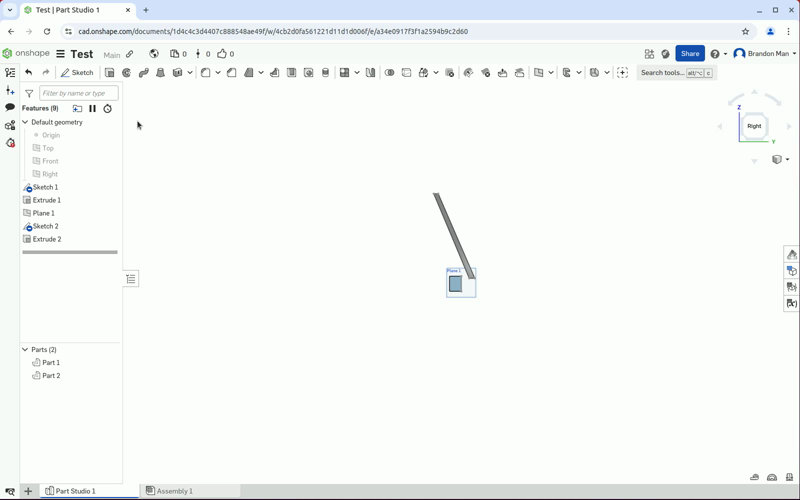
key(right, 2)
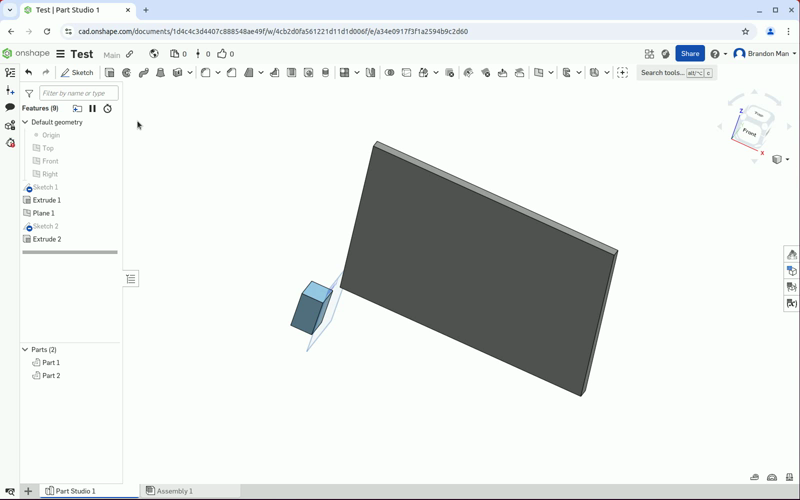
key(down, 2)
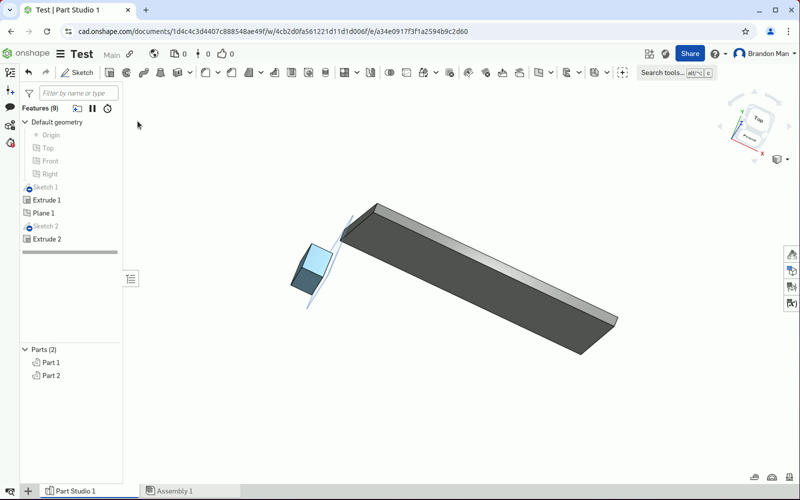
key(up, 2)
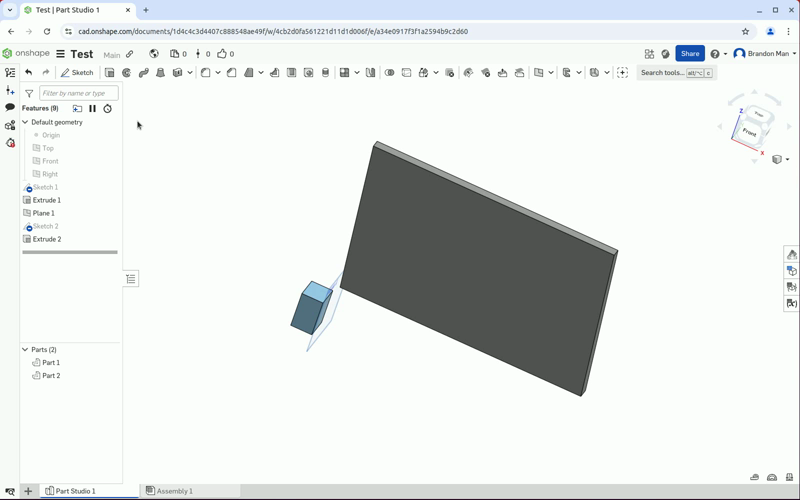
key(left, 2)
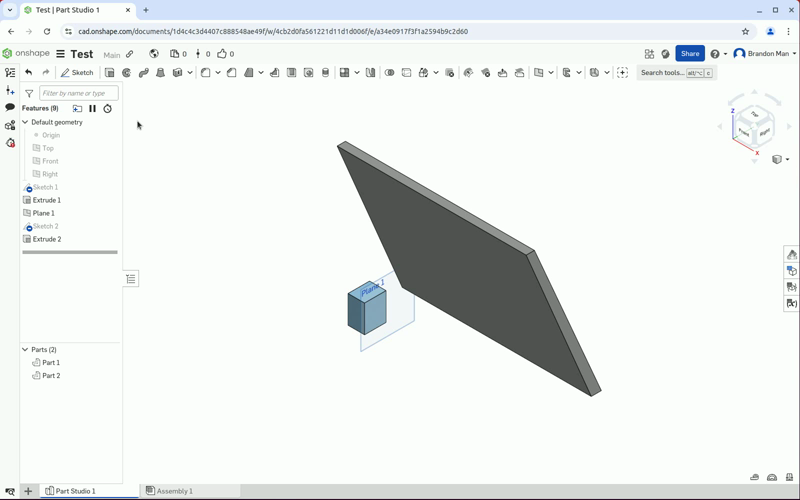
mouse_move(73, 189)
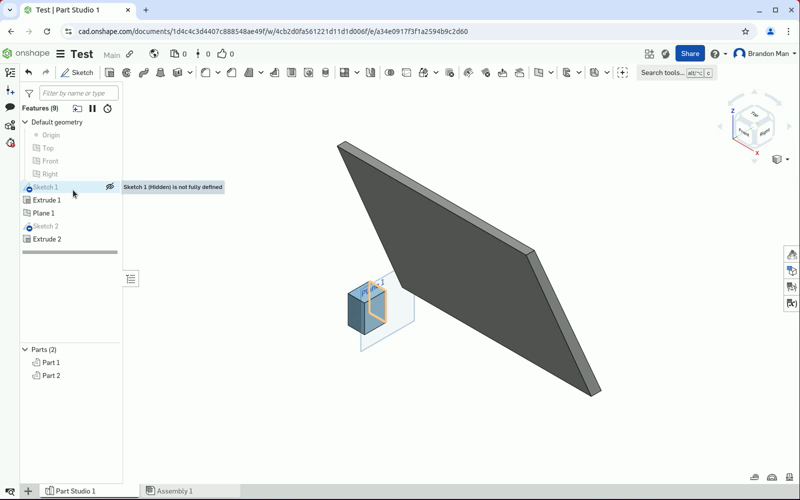
click(73, 189)